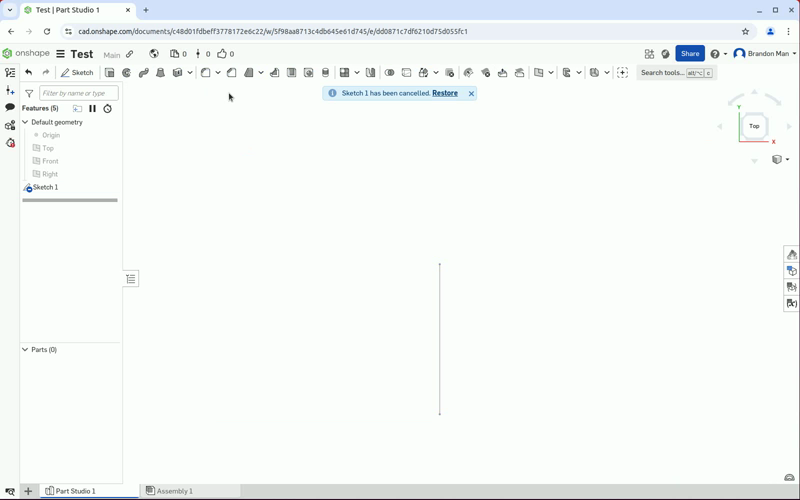
key(shift+h)
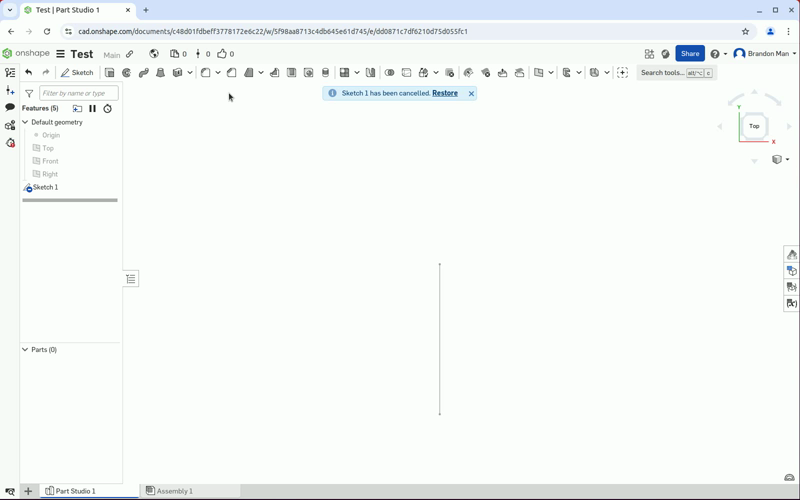
key(shift+s)
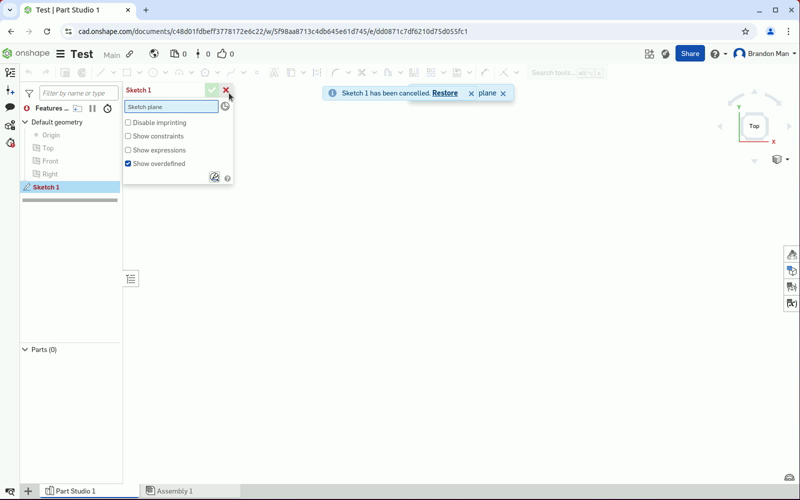
mouse_move(73, 150)
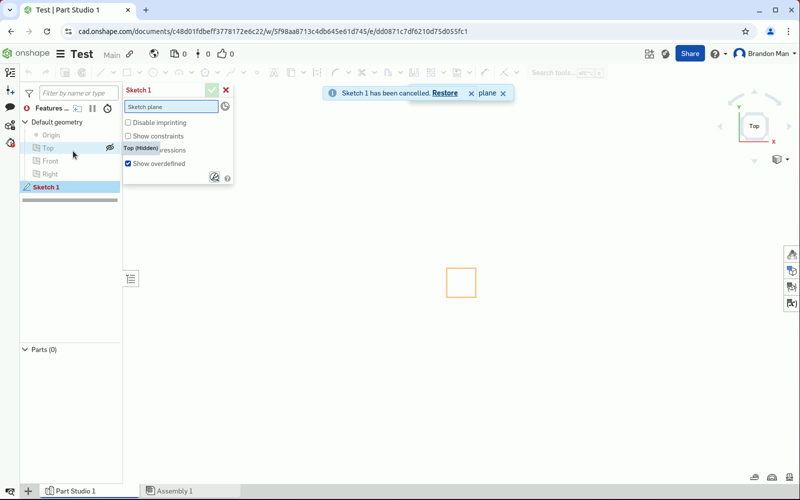
click(73, 150)
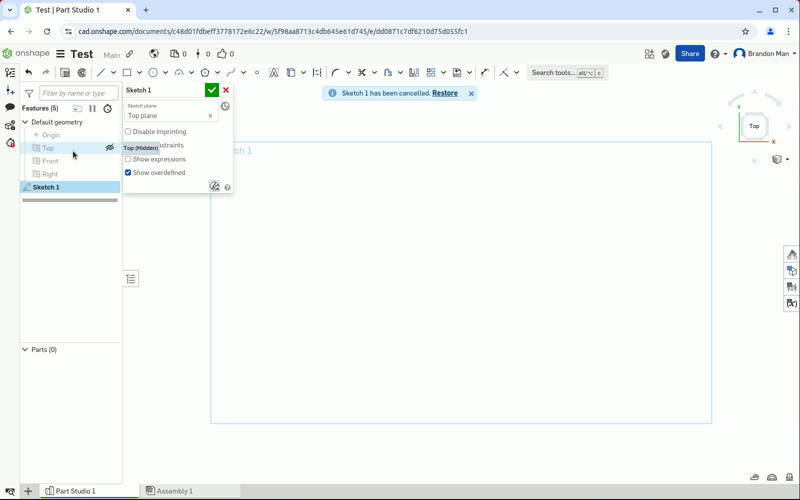
mouse_move(73, 352)
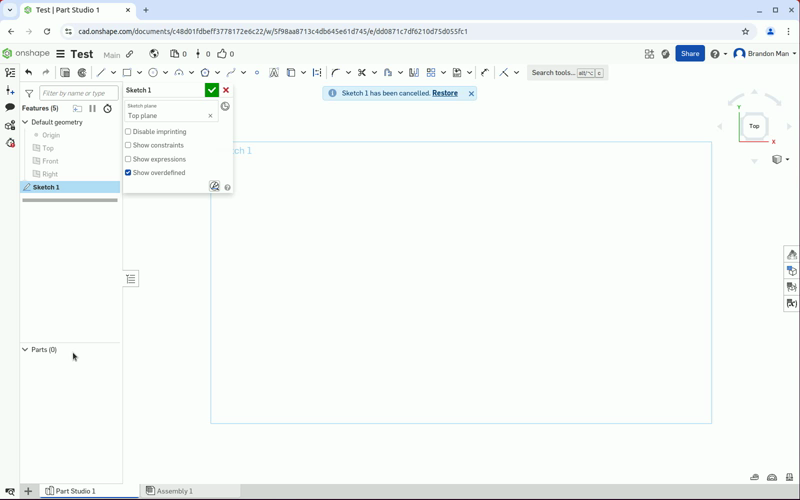
key(y)
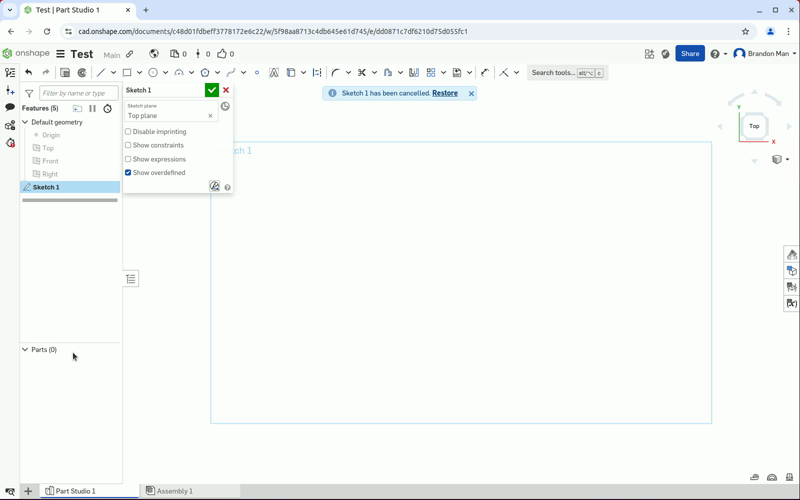
key(c)
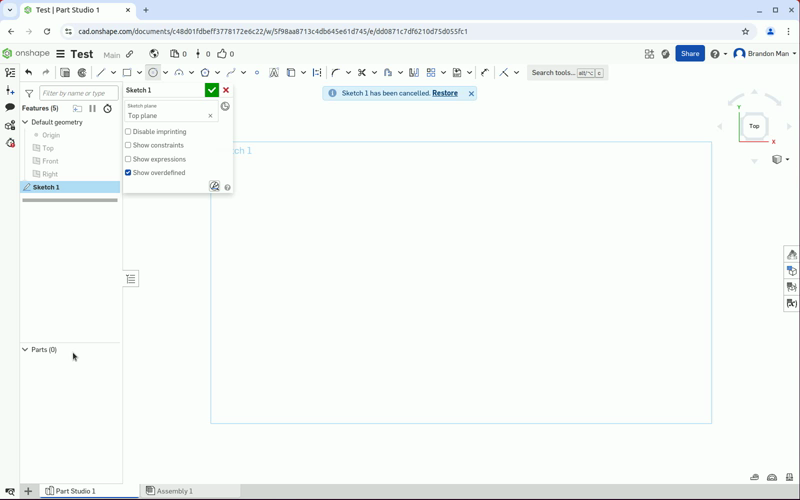
key_down(shift)
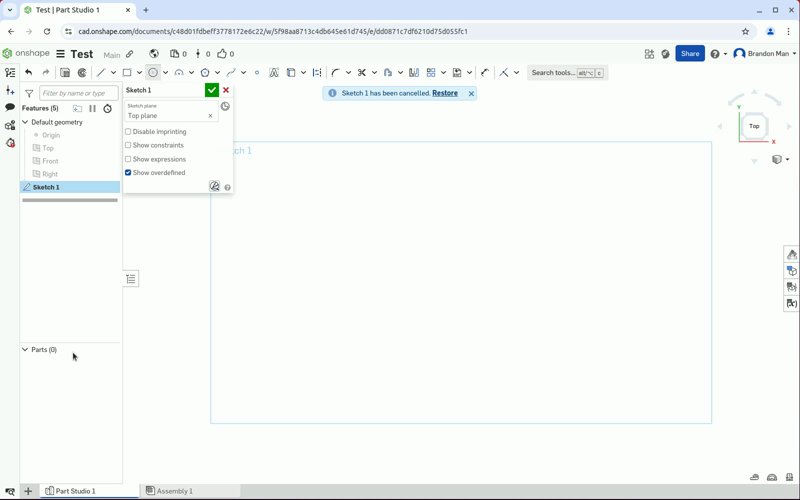
mouse_move(461, 282)
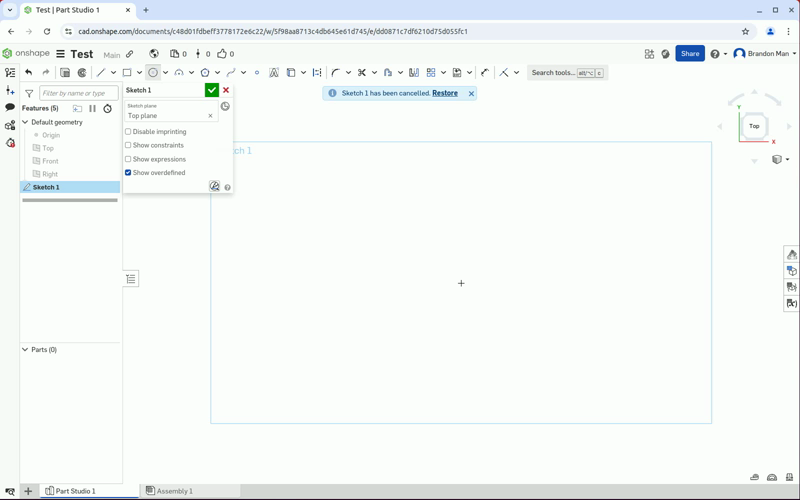
click(461, 282)
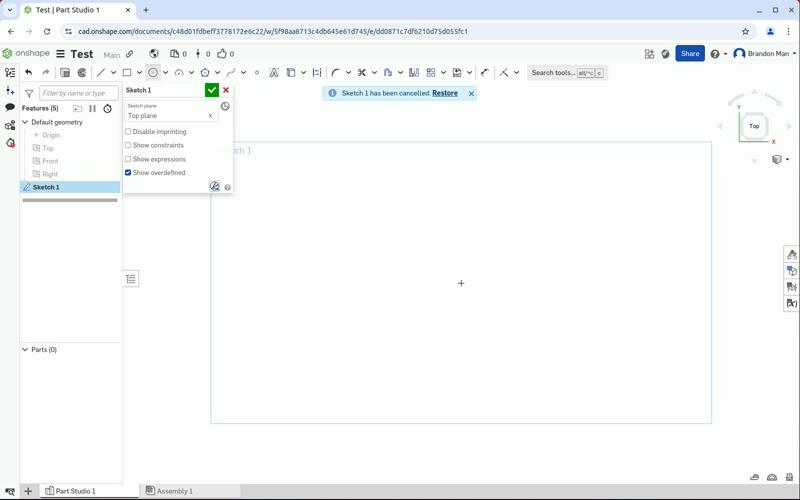
key_up(shift)
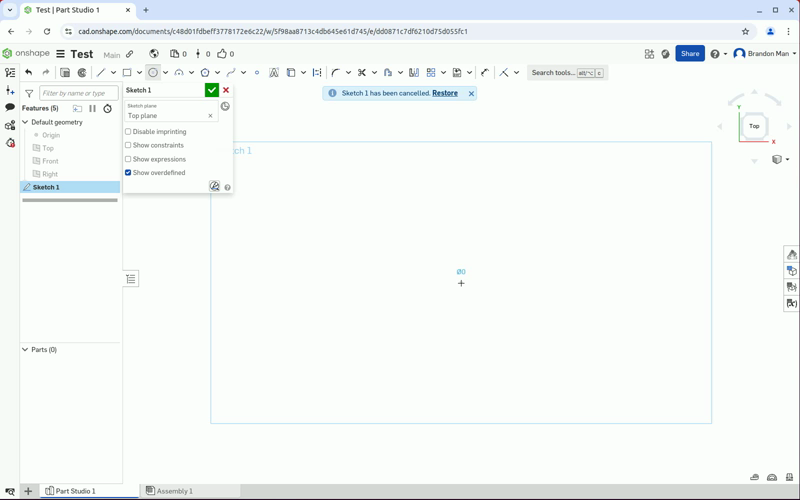
mouse_move(500, 282)
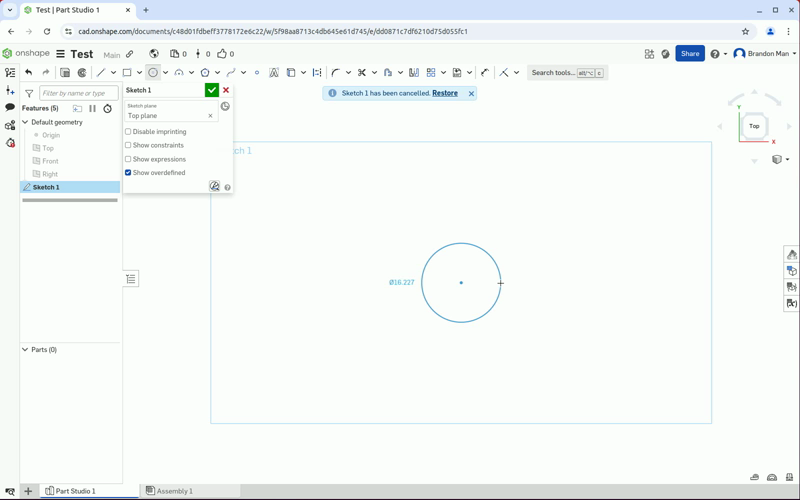
click(500, 282)
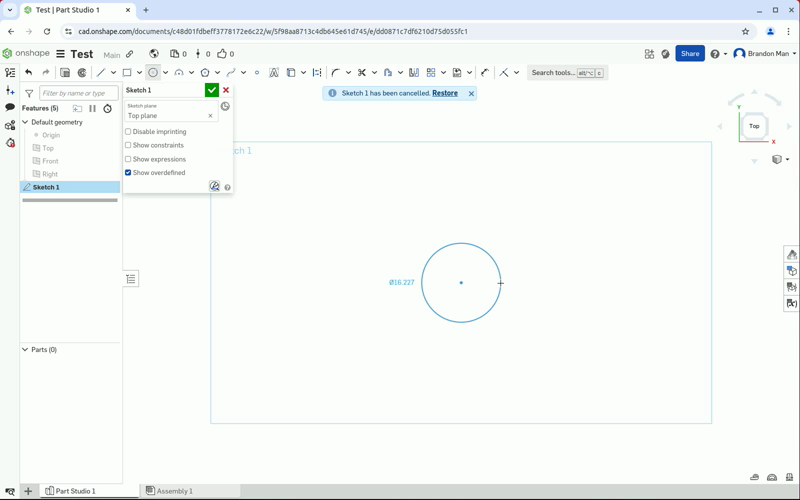
key(esc)
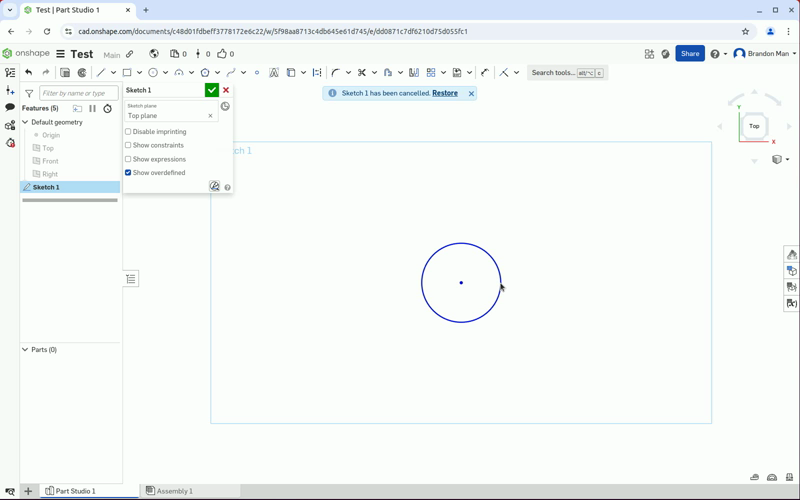
mouse_move(449, 293)
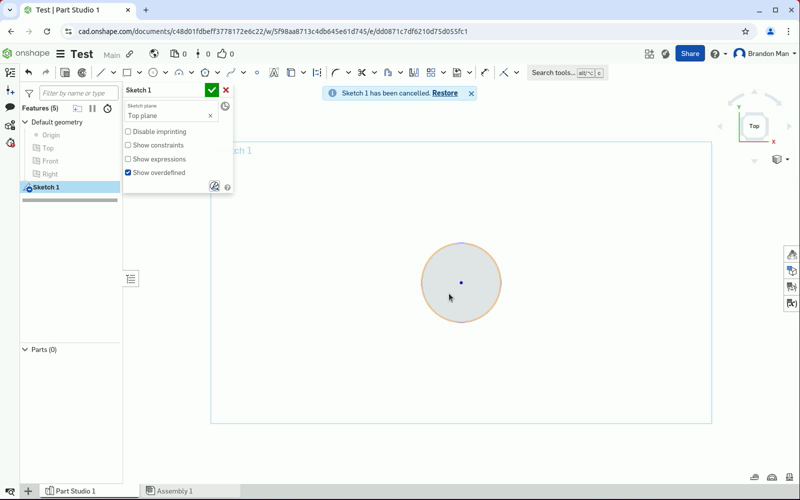
click(449, 293)
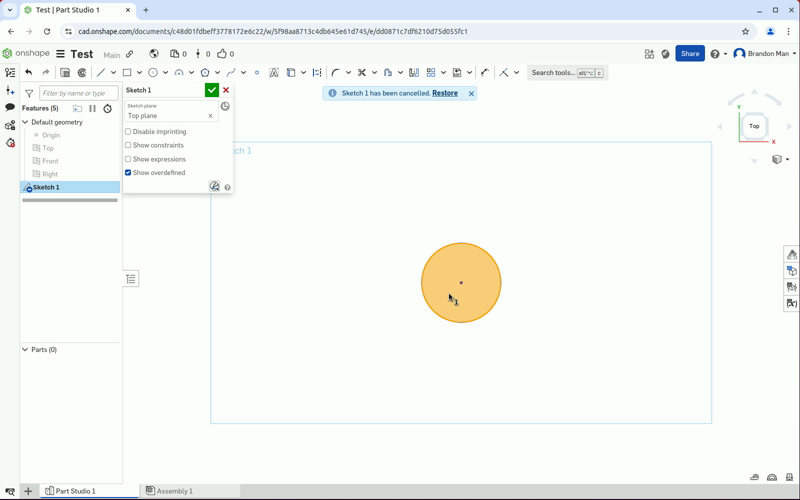
mouse_move(73, 352)
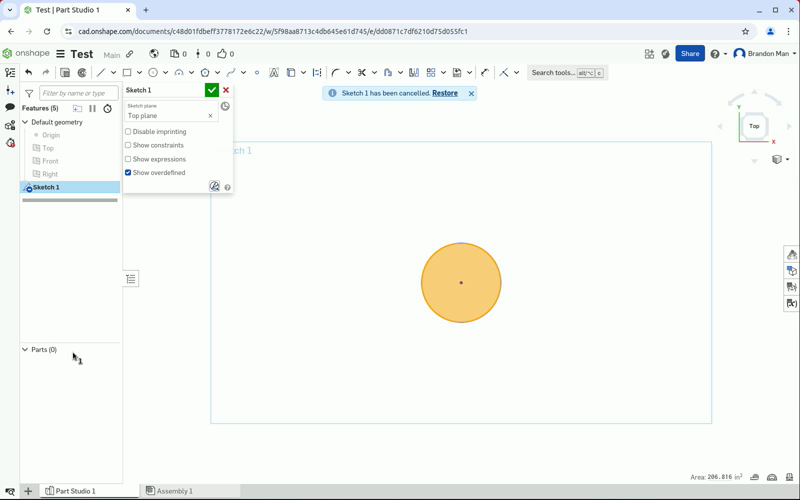
key(shift+y)
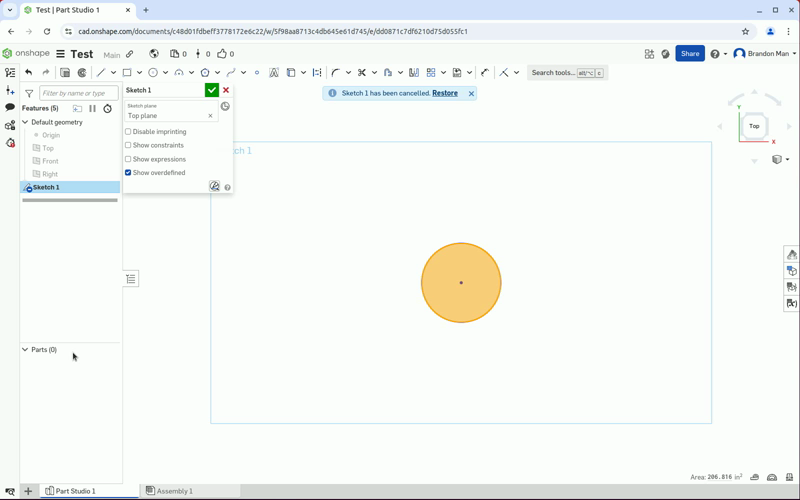
key(shift+e)
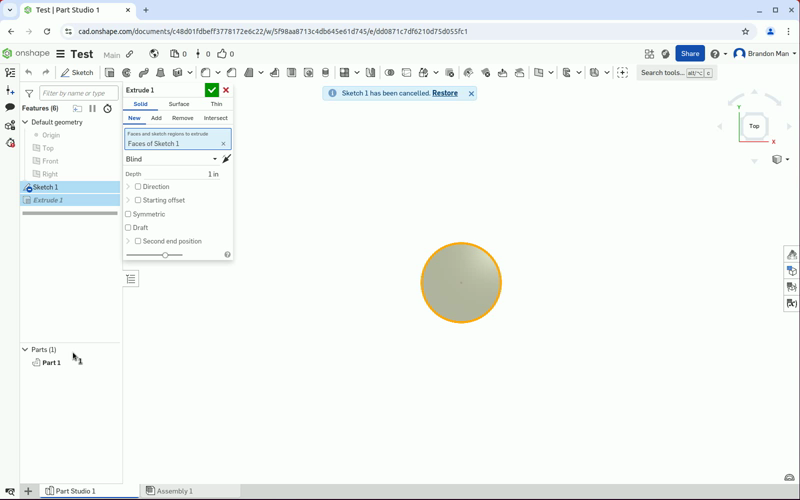
mouse_move(143, 106)
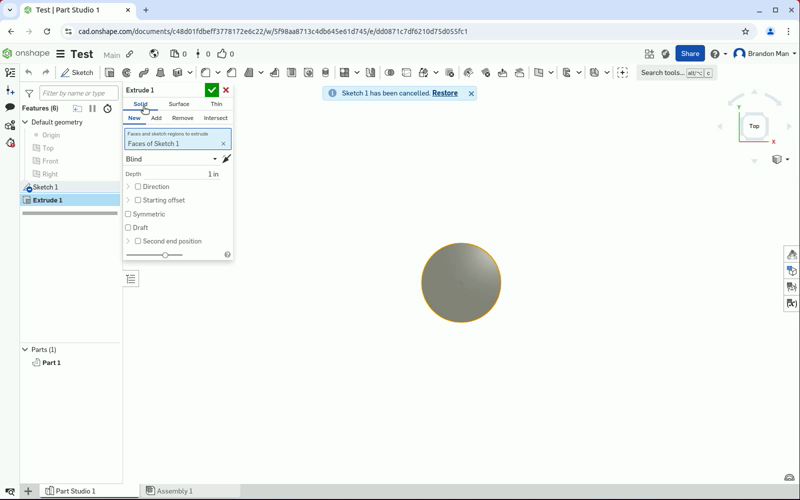
click(143, 106)
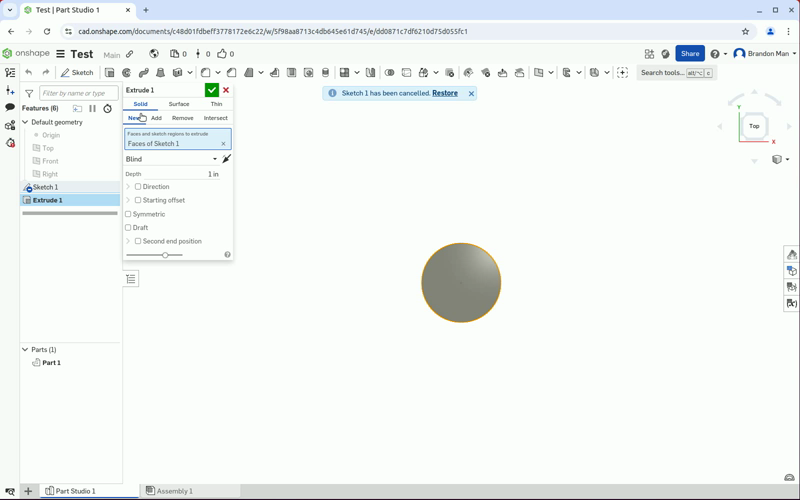
mouse_move(137, 120)
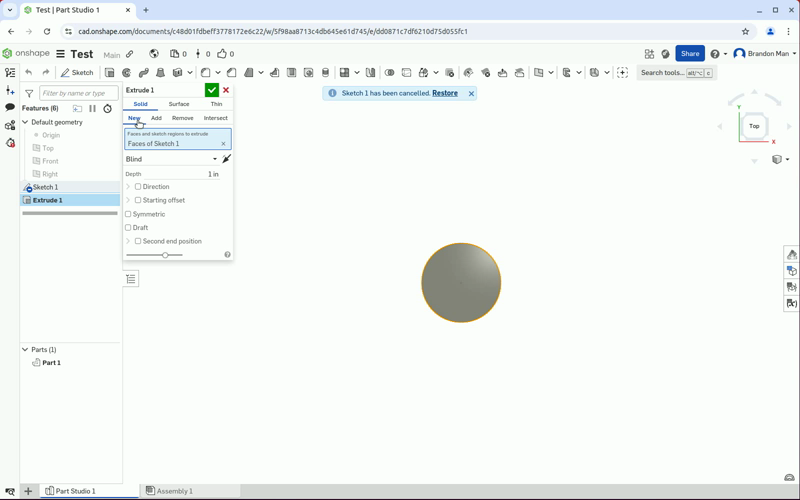
click(137, 120)
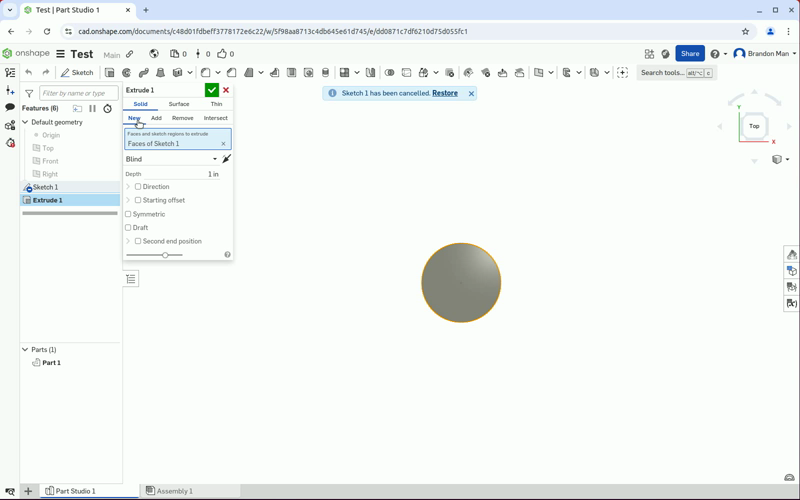
key(tab, 4)
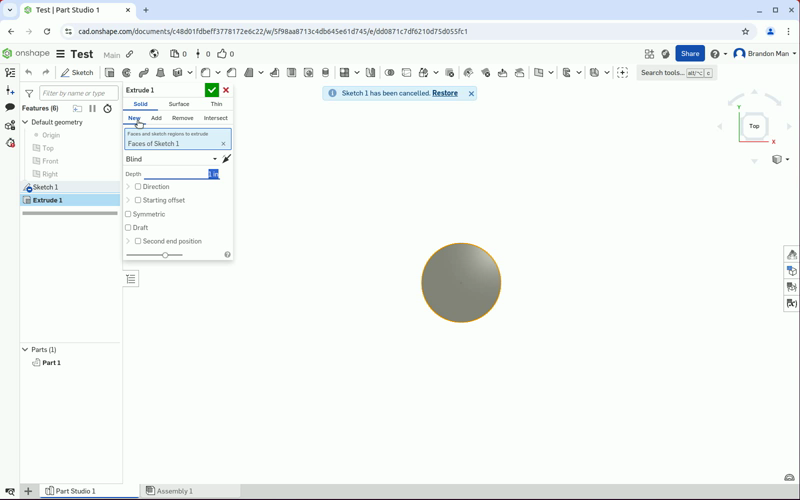
text(7.943)
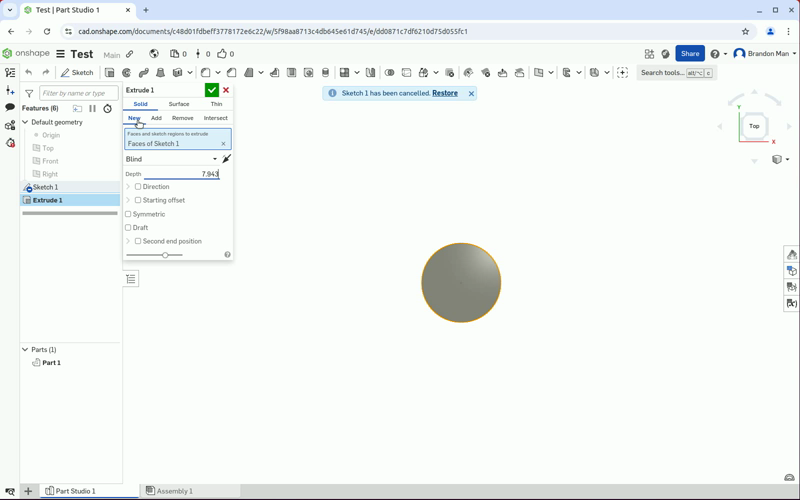
key(enter)
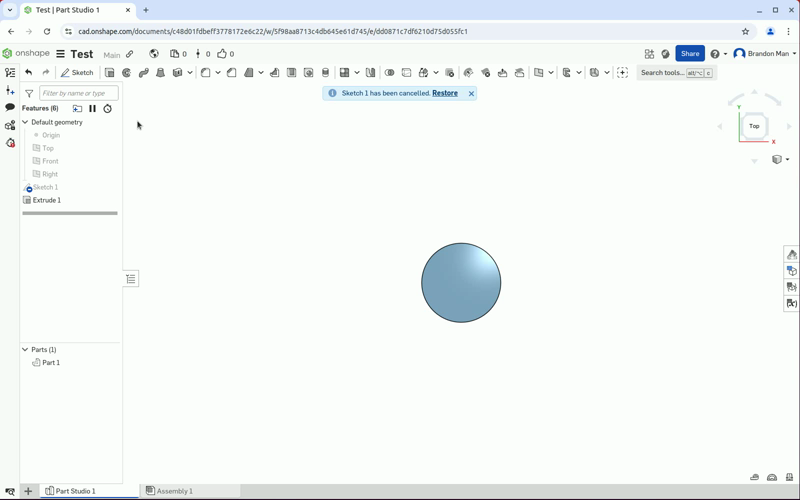
key(shift+h)
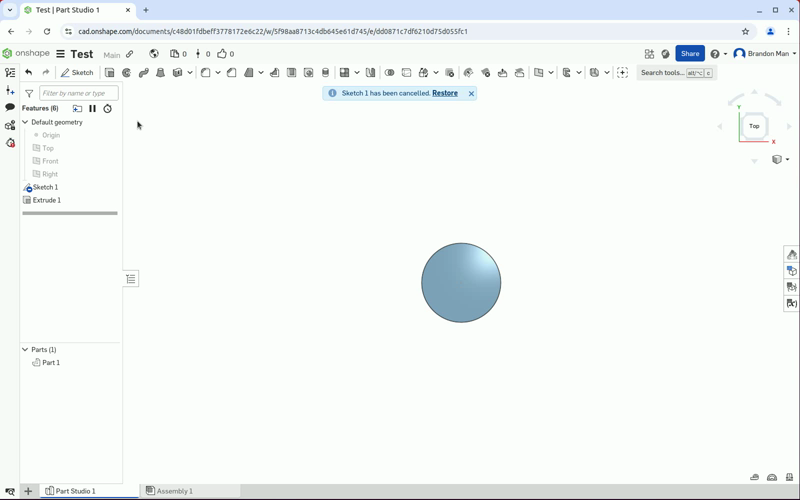
key(shift+h)
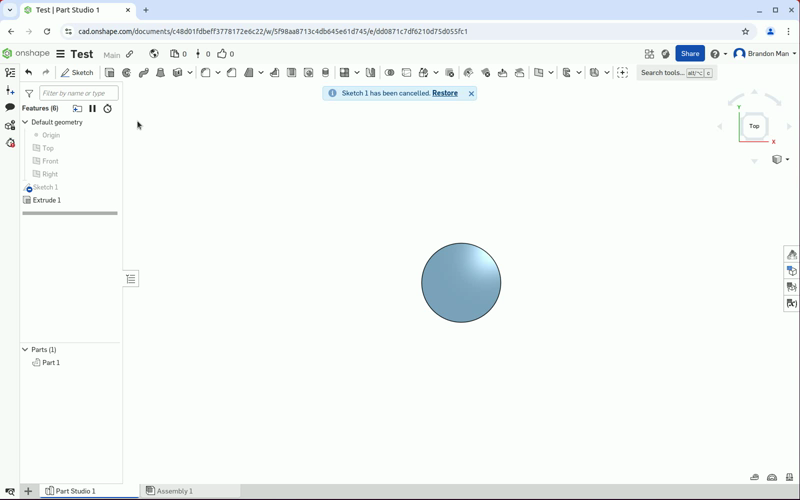
mouse_move(73, 189)
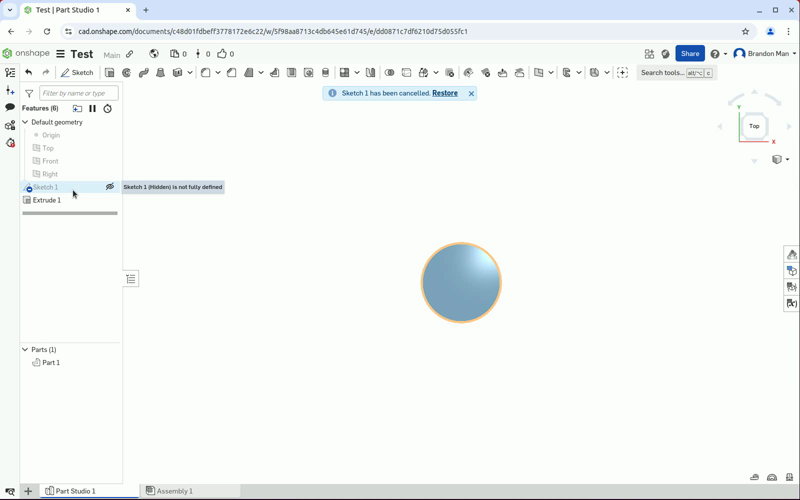
click(73, 189)
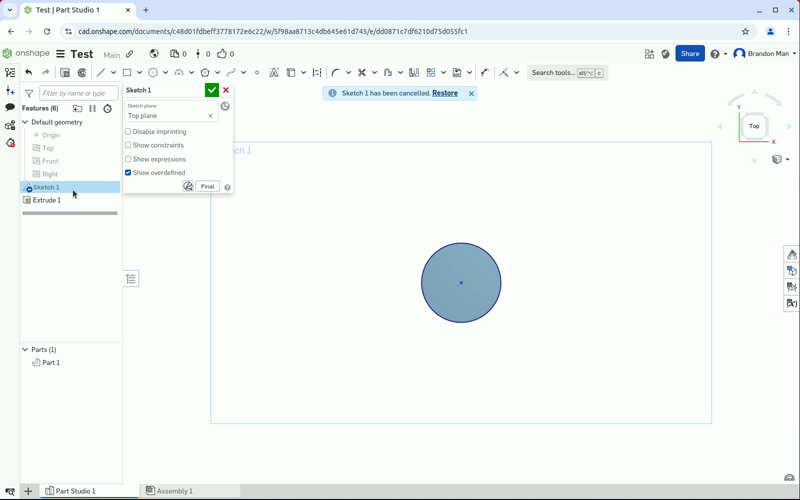
mouse_move(229, 92)
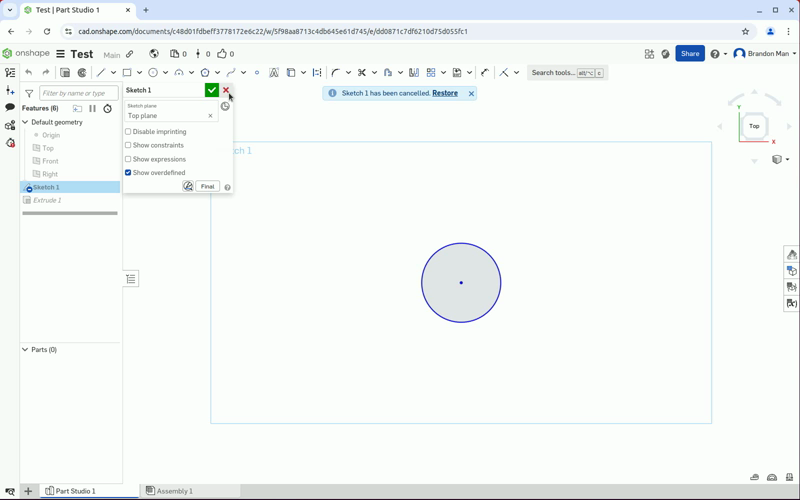
click(229, 92)
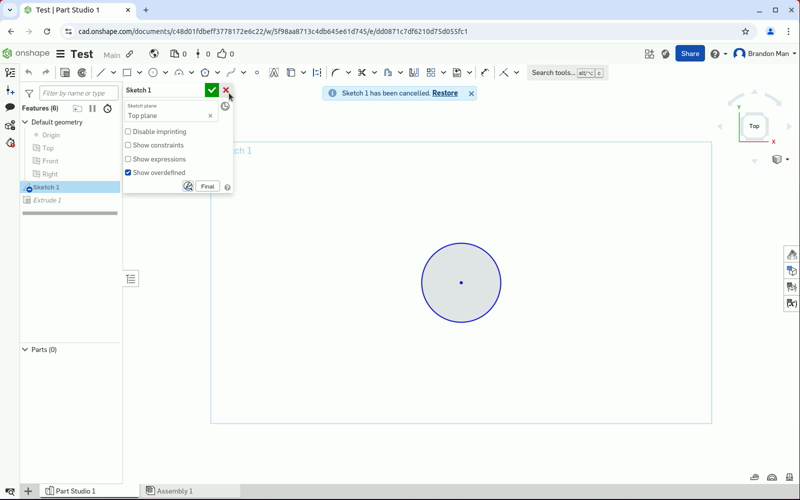
key(shift+s)
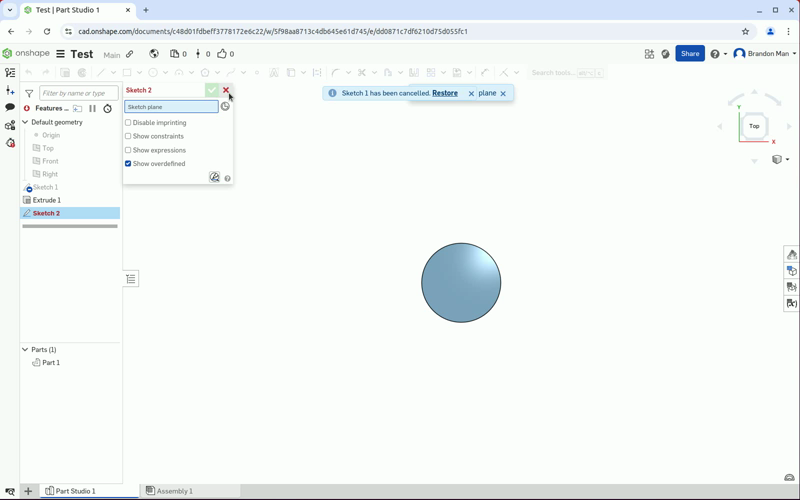
mouse_move(73, 150)
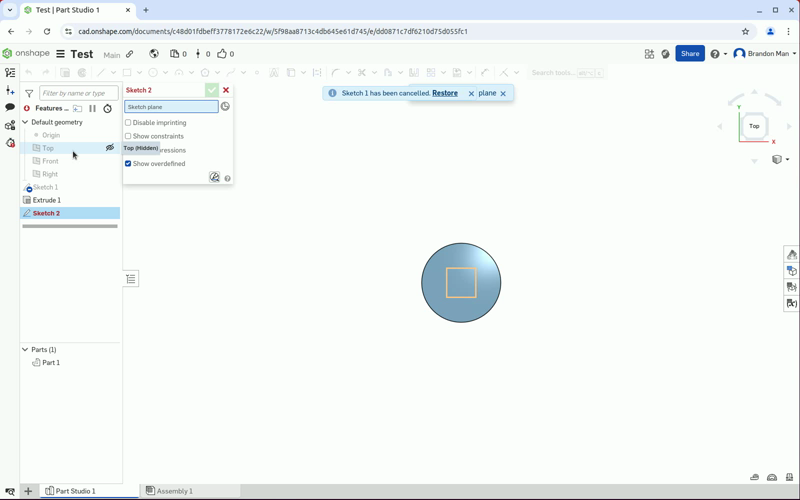
click(73, 150)
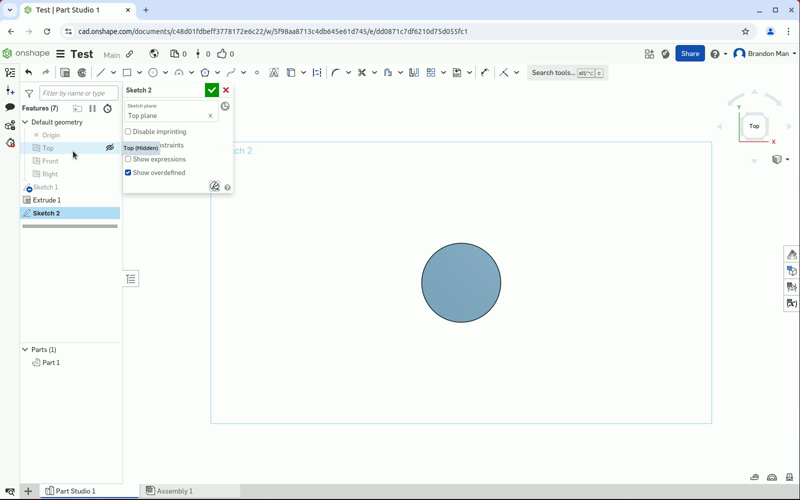
mouse_move(73, 352)
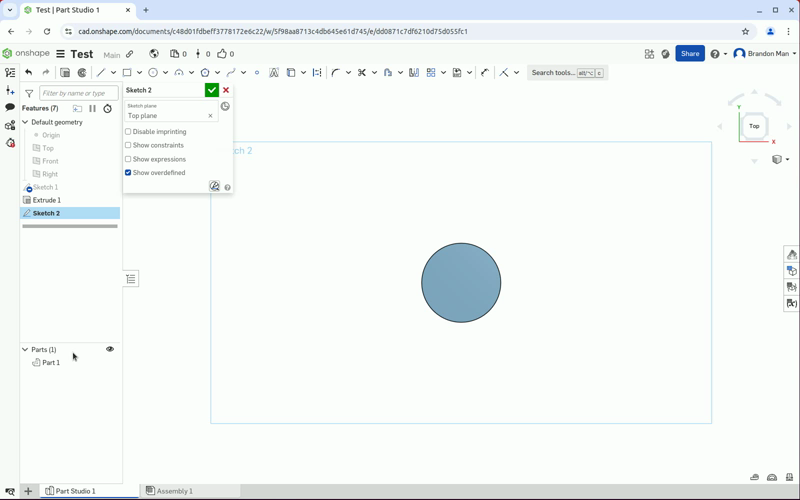
key(y)
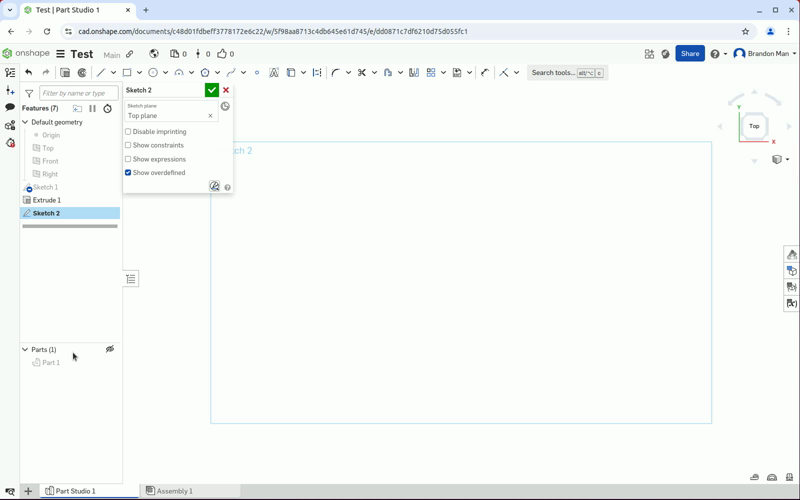
key(l)
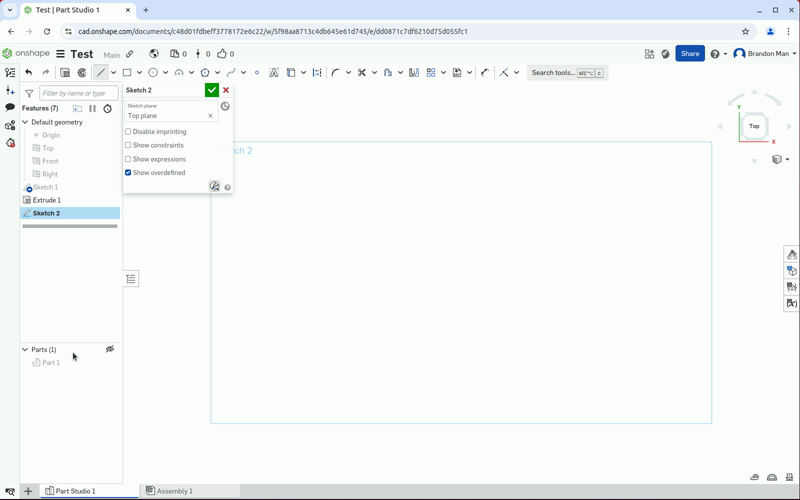
key_down(shift)
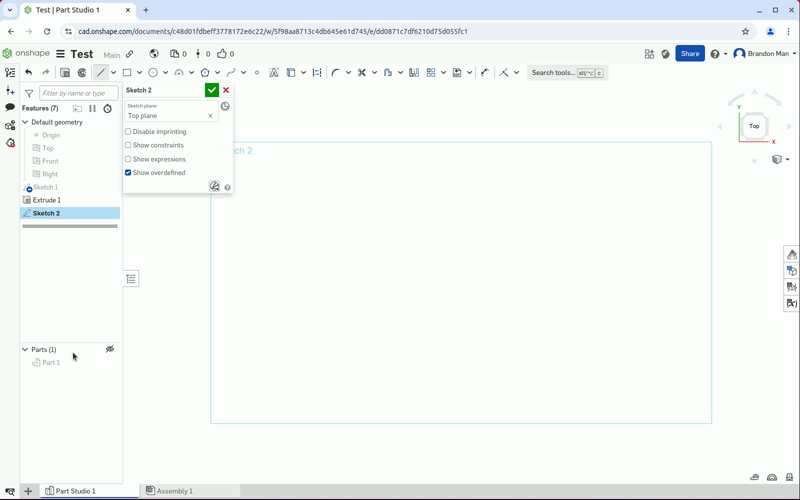
mouse_move(357, 268)
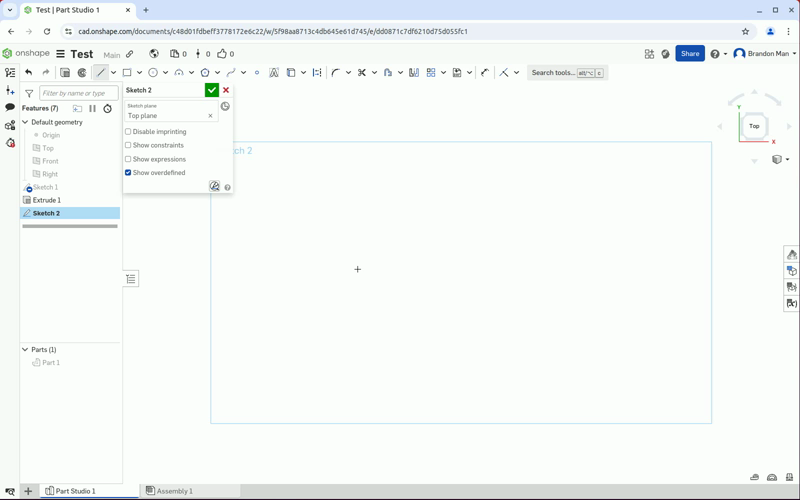
click(357, 268)
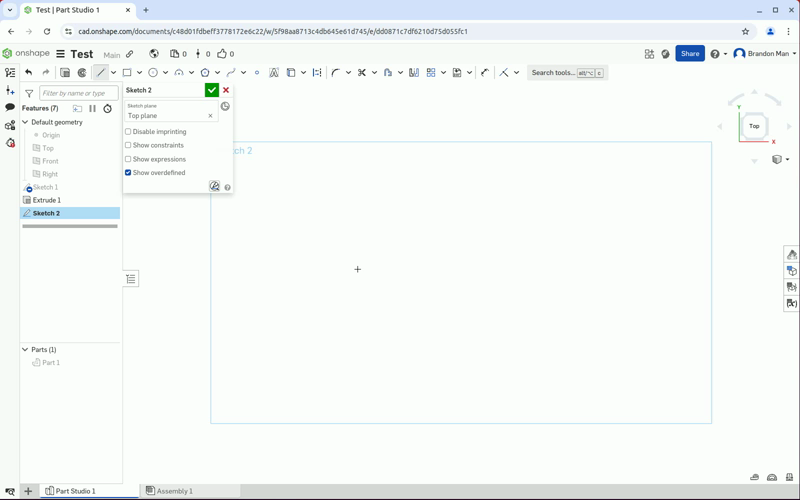
key_up(shift)
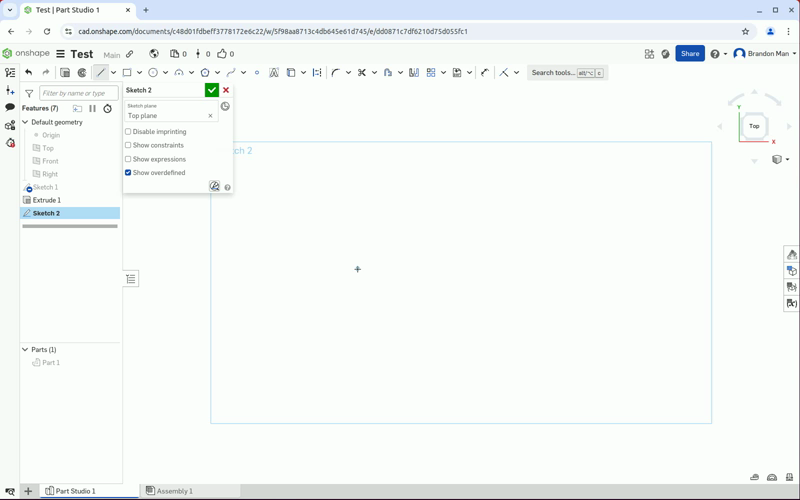
key_down(shift)
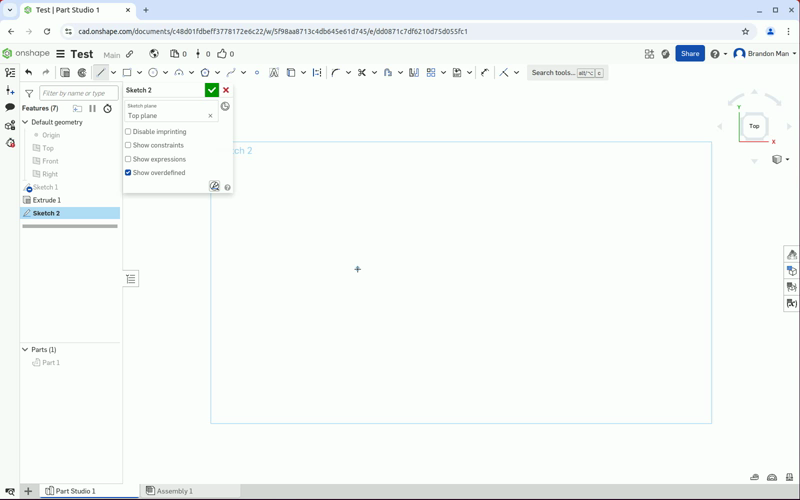
mouse_move(441, 316)
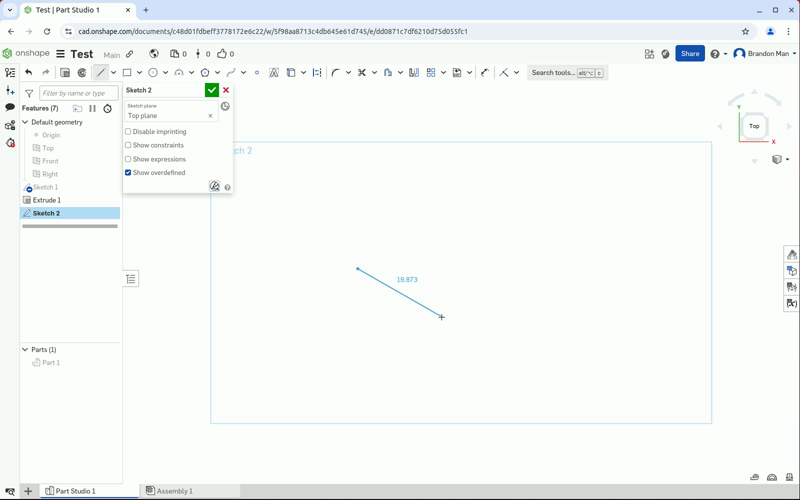
click(441, 316)
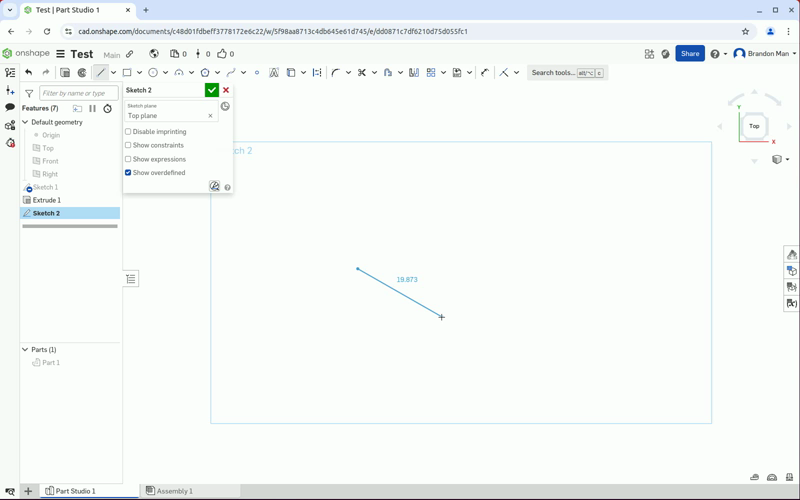
key_up(shift)
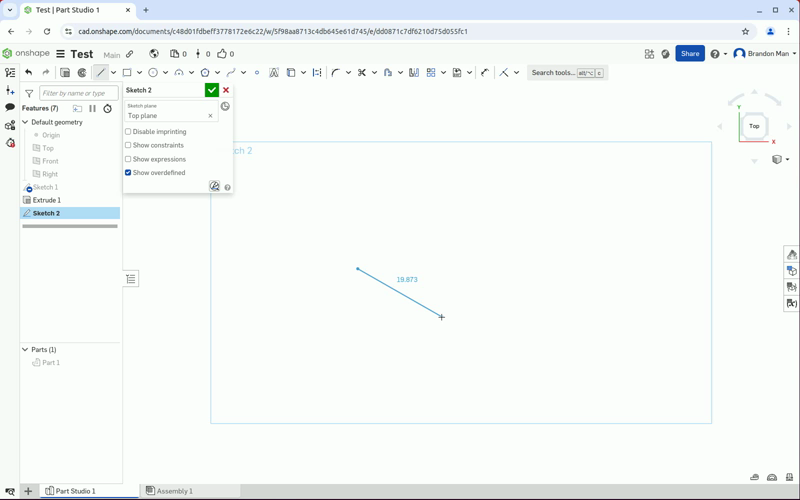
key(esc)
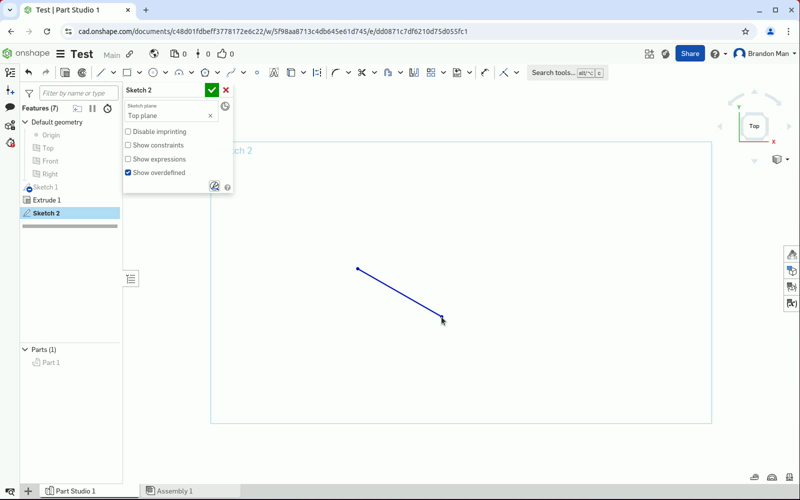
key(a)
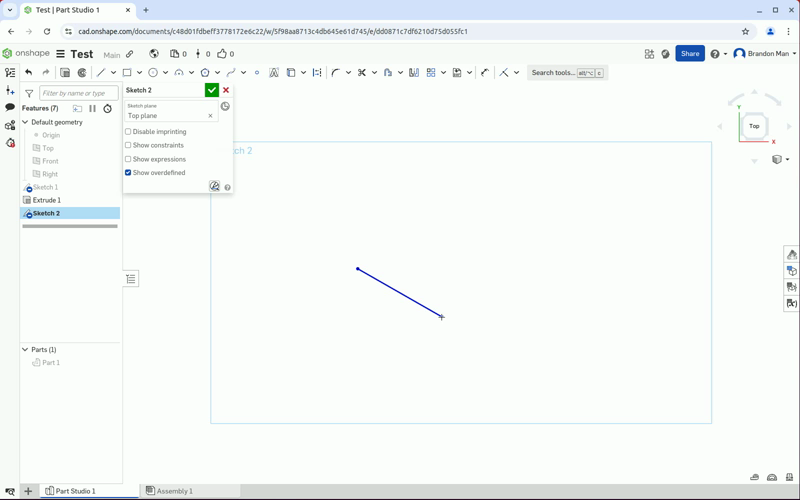
mouse_move(441, 316)
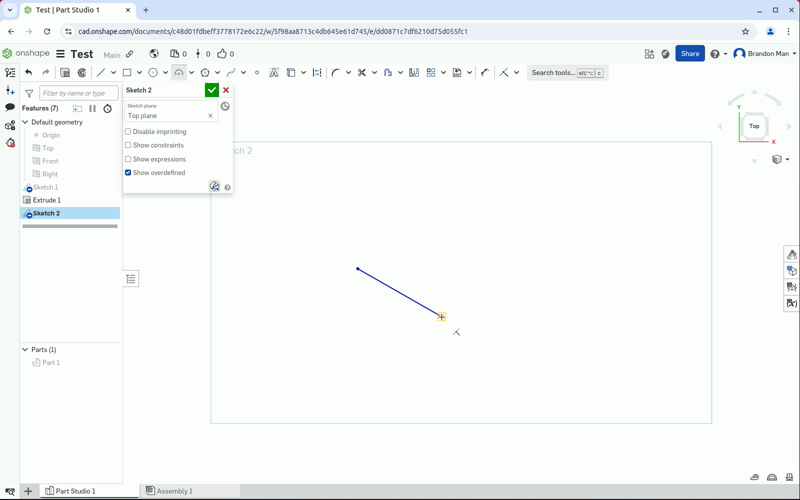
click(441, 316)
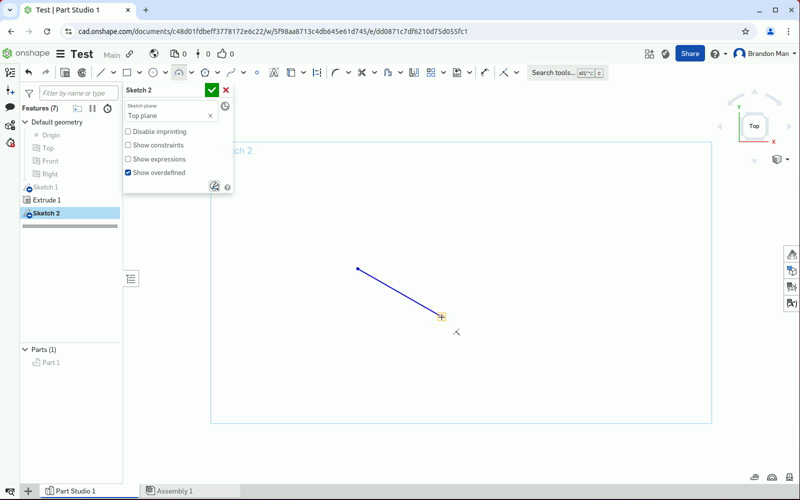
key_down(shift)
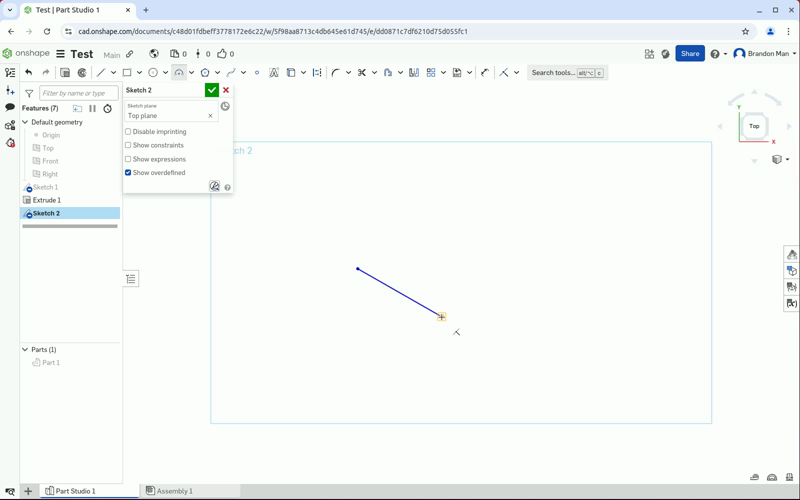
mouse_move(465, 245)
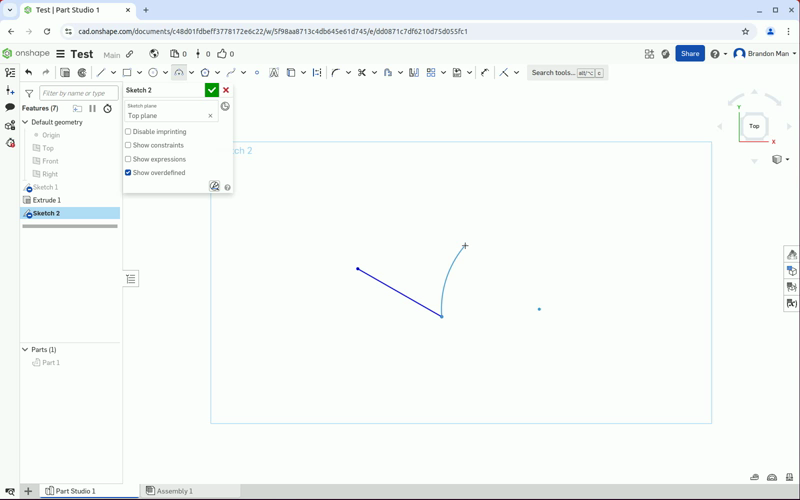
click(465, 245)
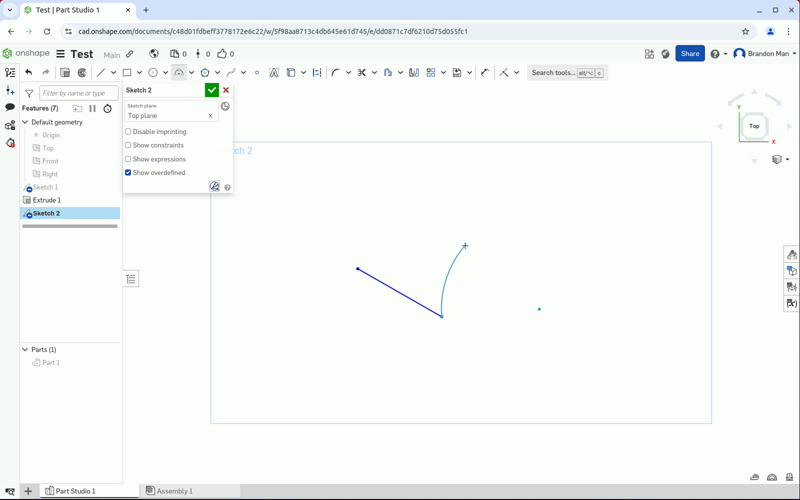
mouse_move(424, 270)
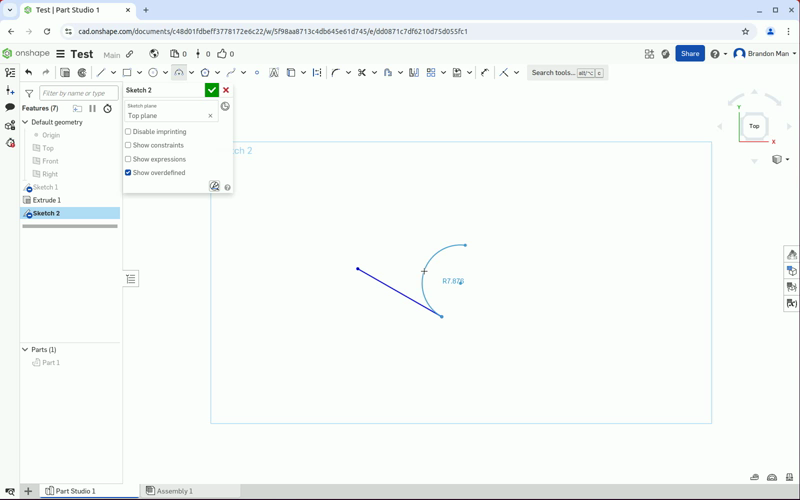
click(424, 270)
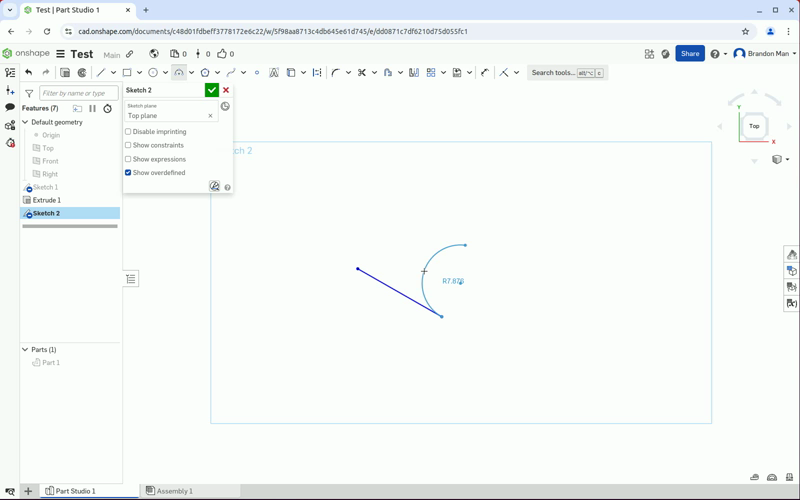
key_up(shift)
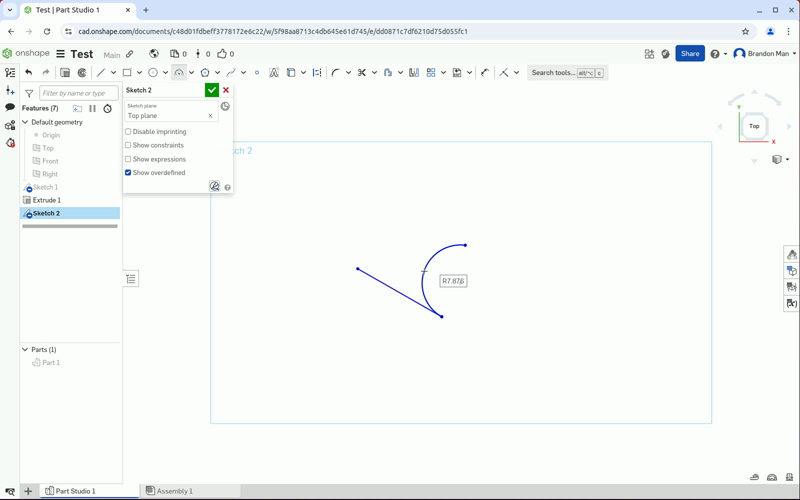
key(esc)
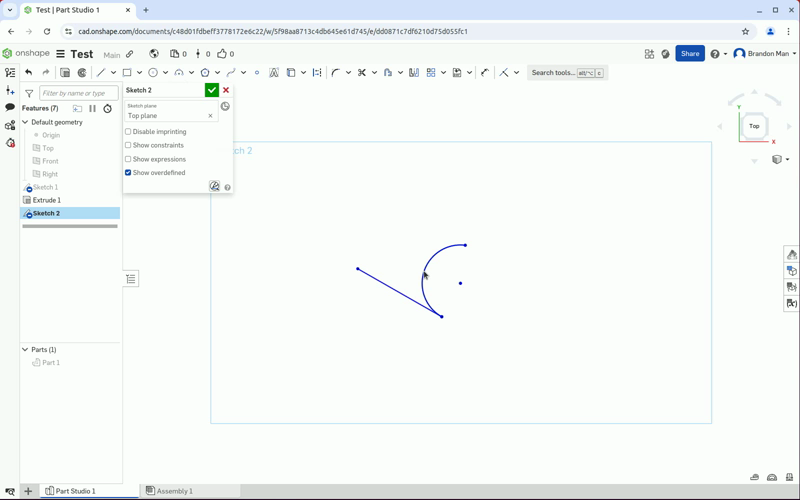
key(l)
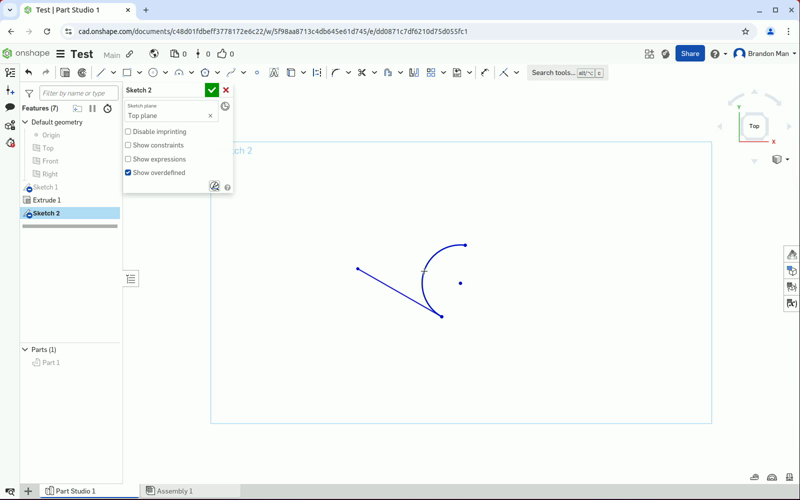
mouse_move(465, 245)
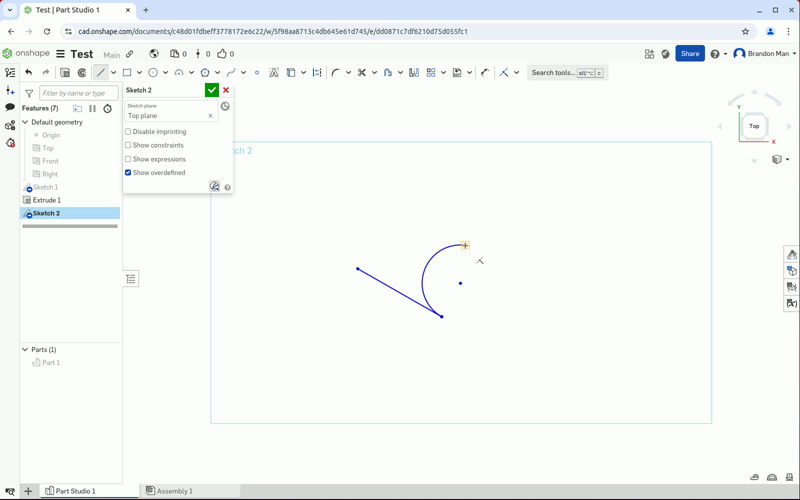
click(465, 245)
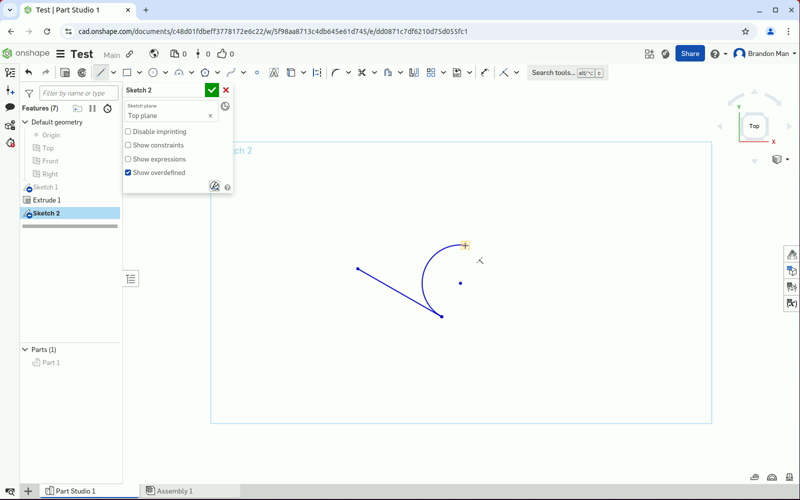
key_down(shift)
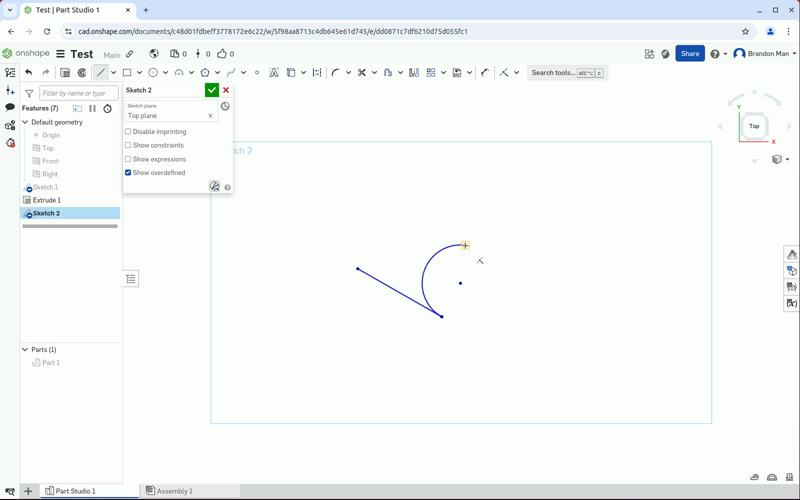
mouse_move(370, 232)
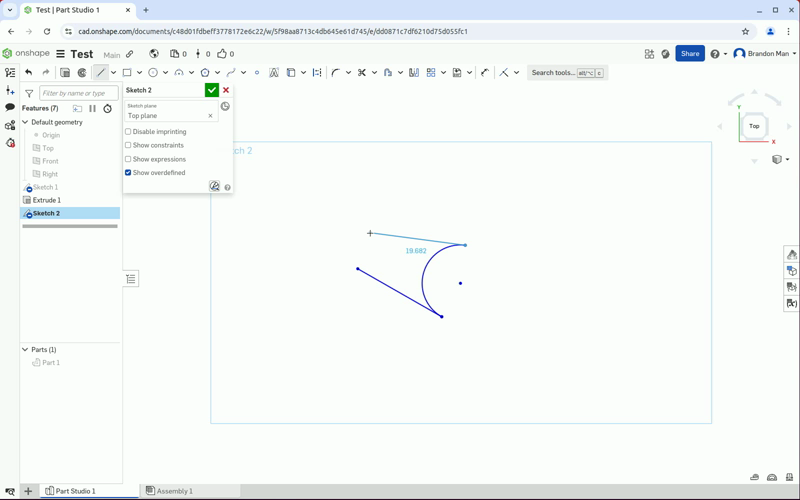
click(370, 232)
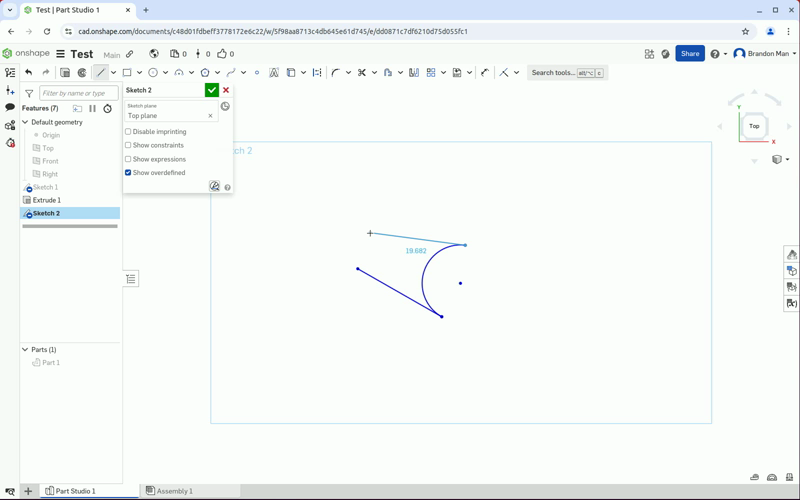
key_up(shift)
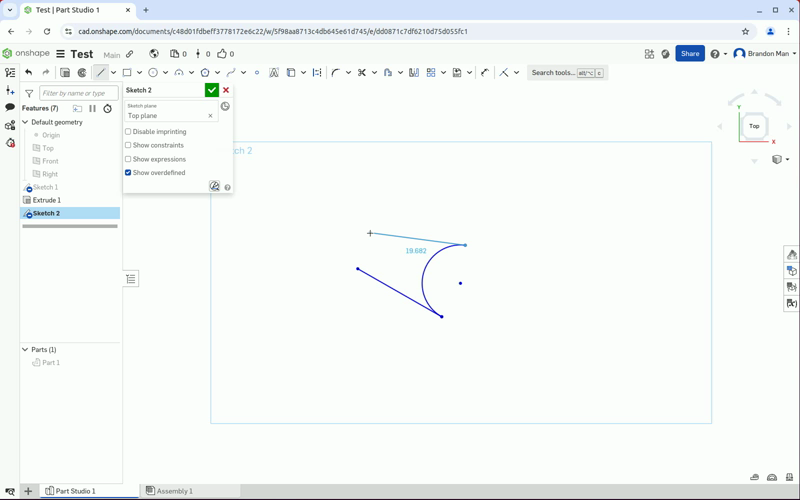
key(esc)
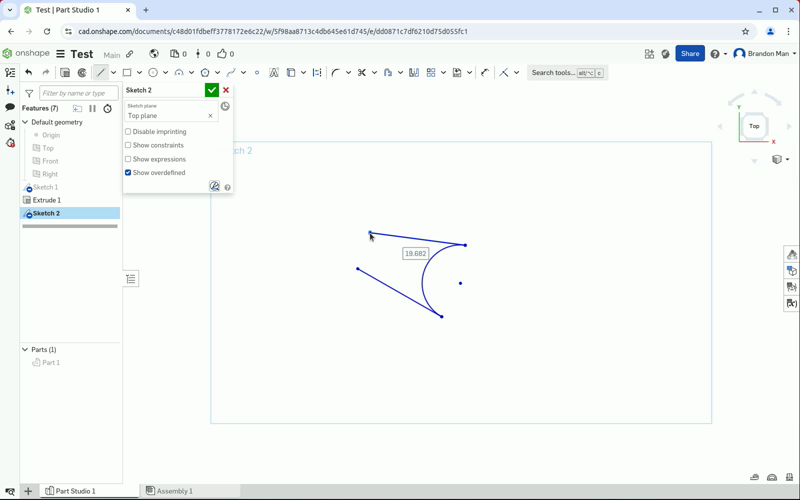
key(a)
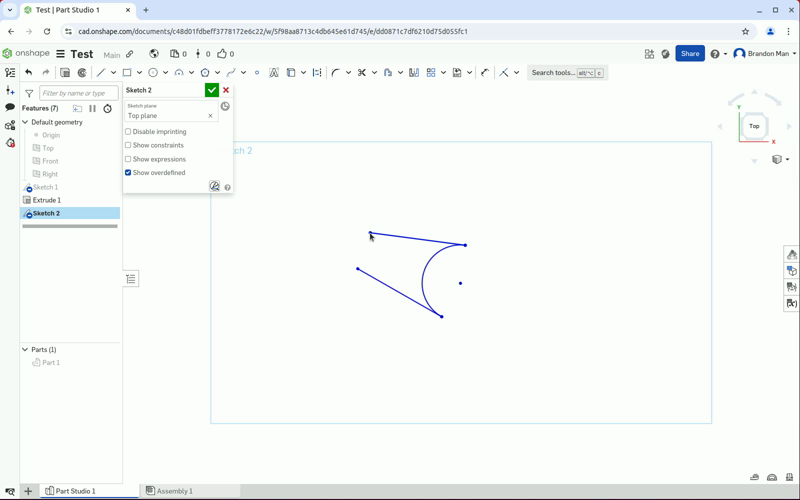
mouse_move(370, 232)
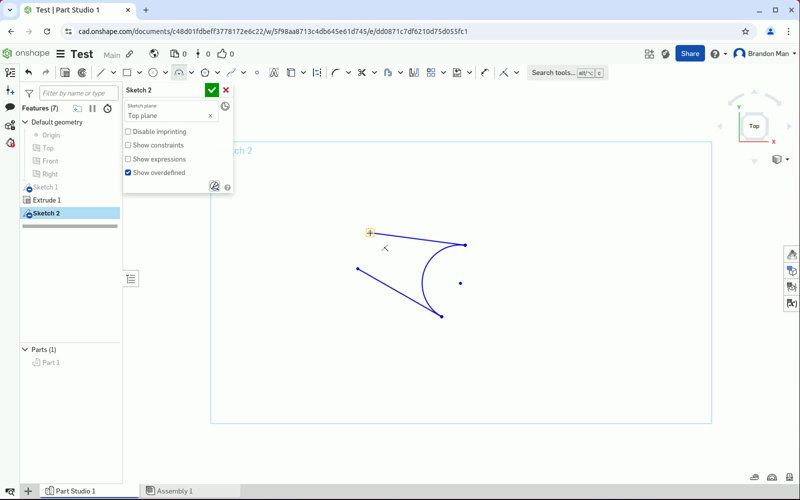
click(370, 232)
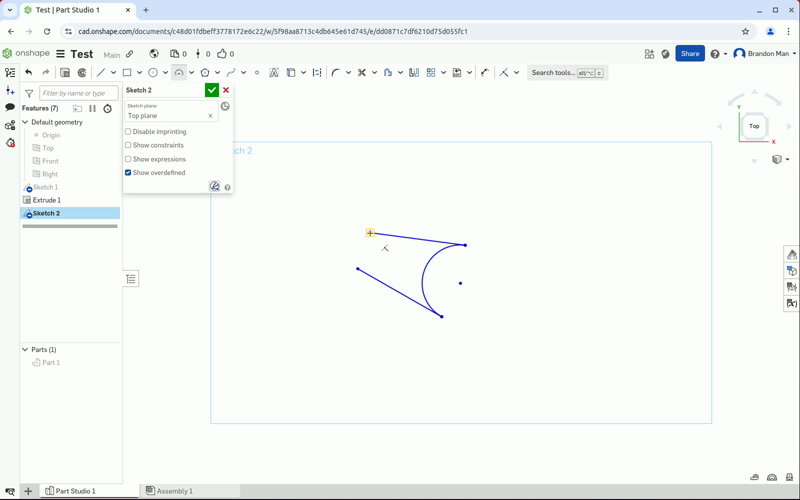
mouse_move(357, 268)
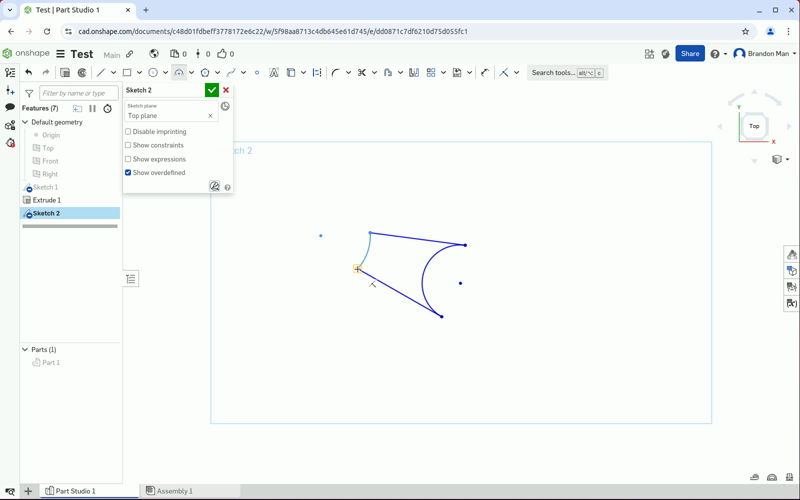
click(357, 268)
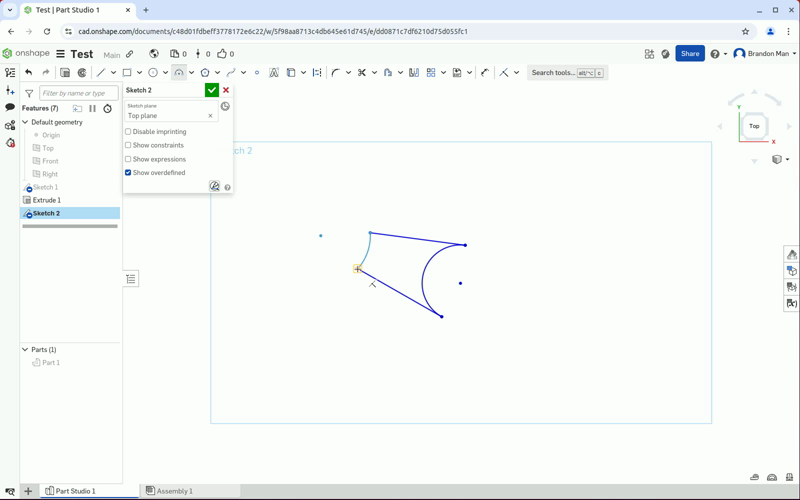
key_down(shift)
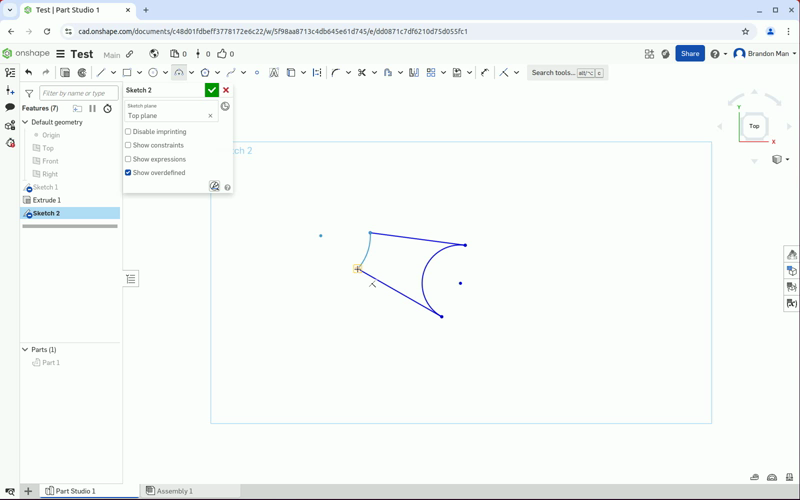
mouse_move(386, 258)
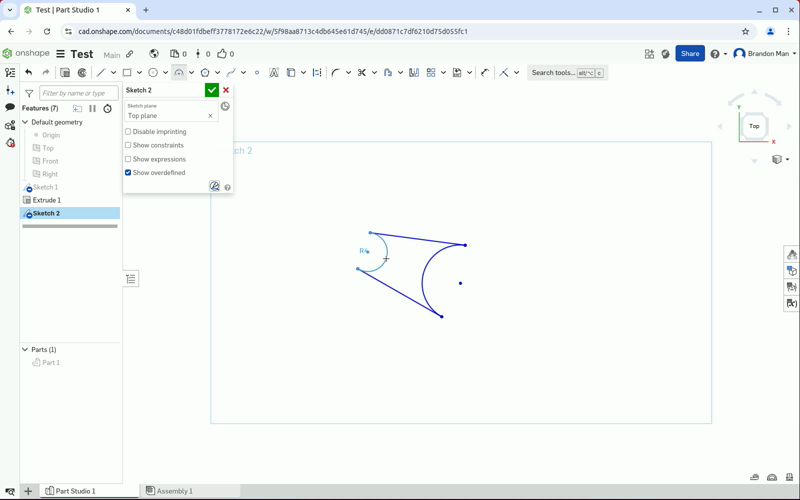
click(386, 258)
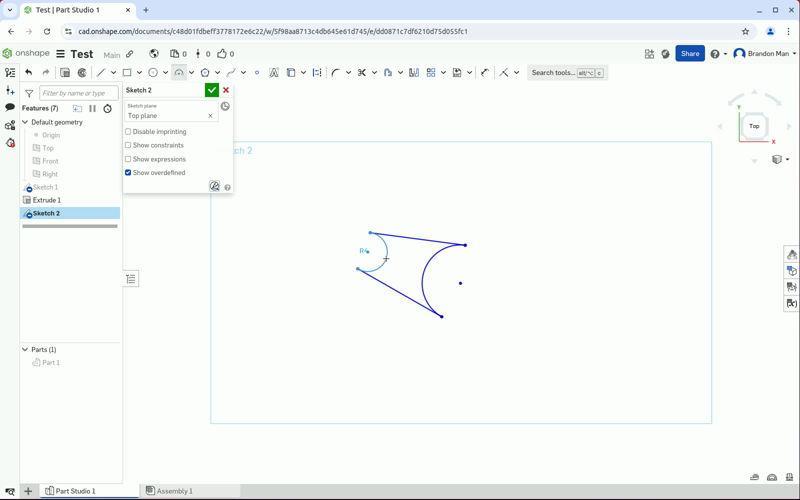
key_up(shift)
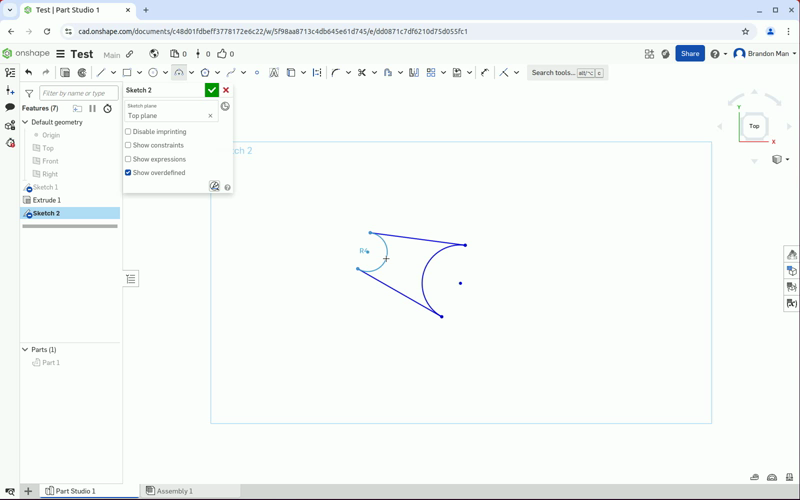
key(esc)
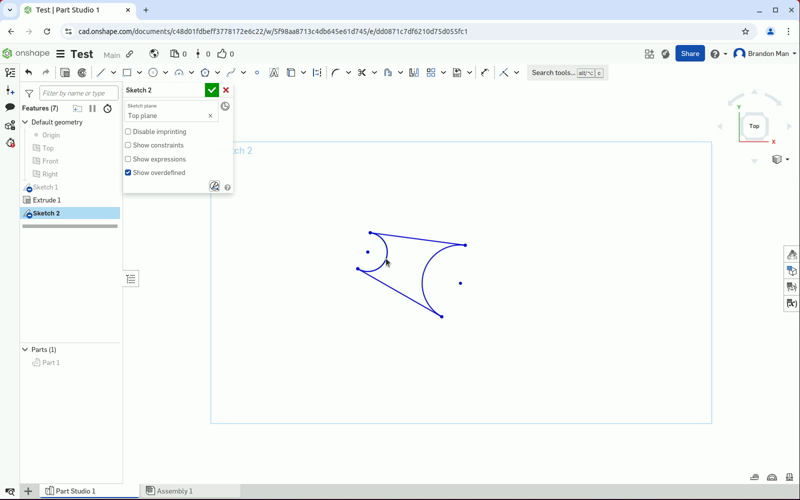
mouse_move(394, 243)
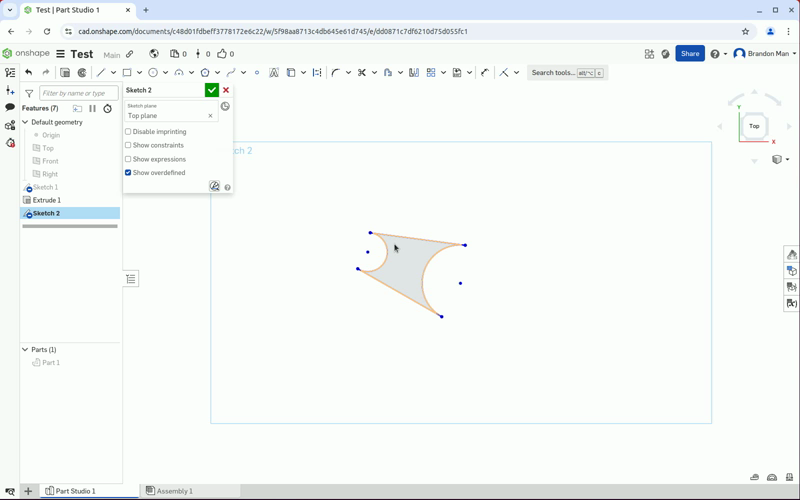
click(394, 243)
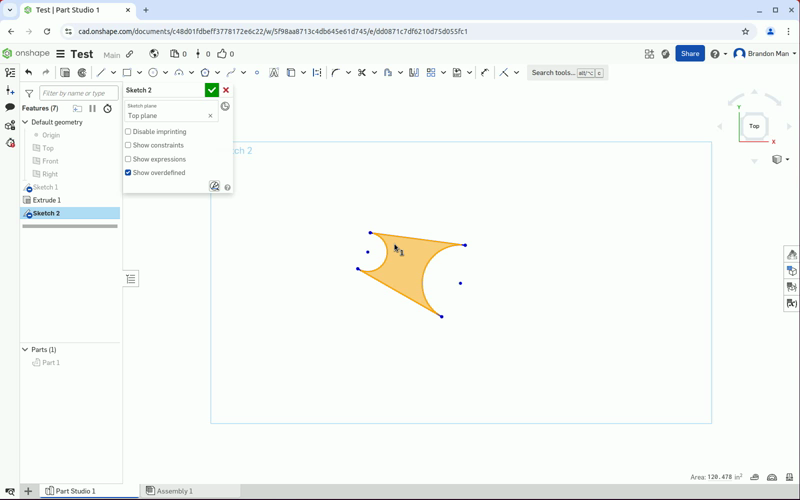
mouse_move(73, 352)
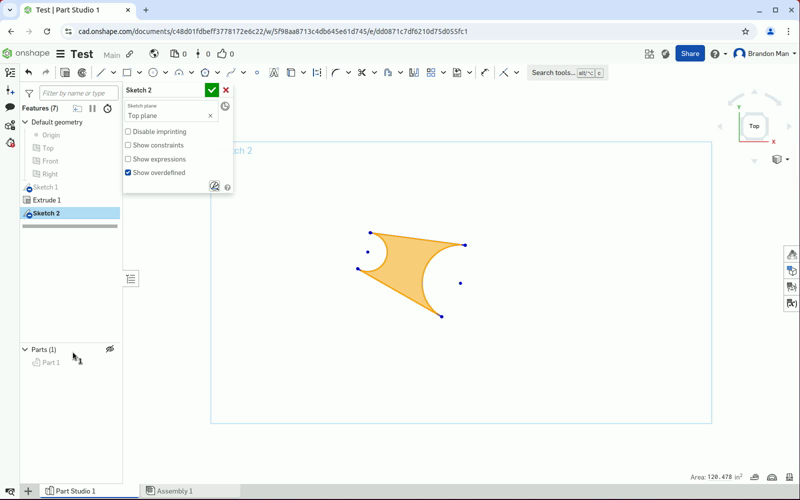
key(shift+y)
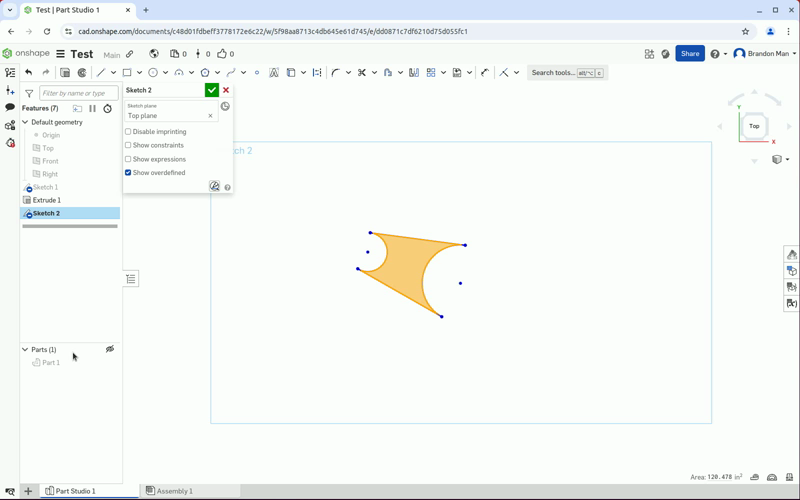
key(shift+e)
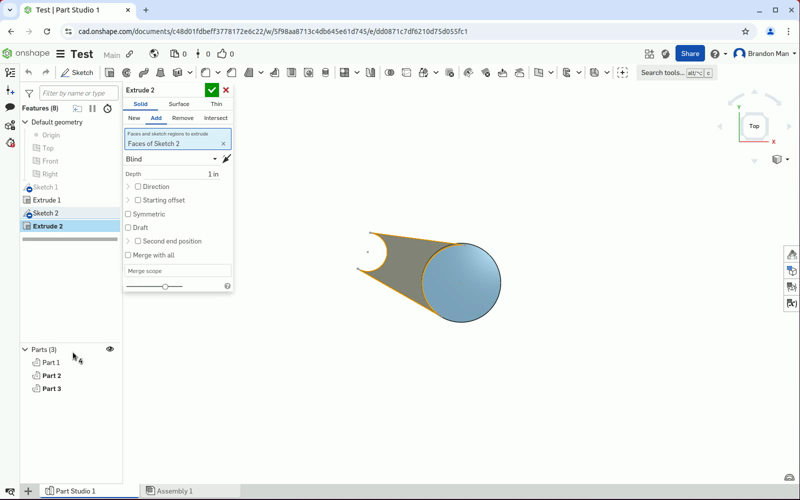
mouse_move(143, 106)
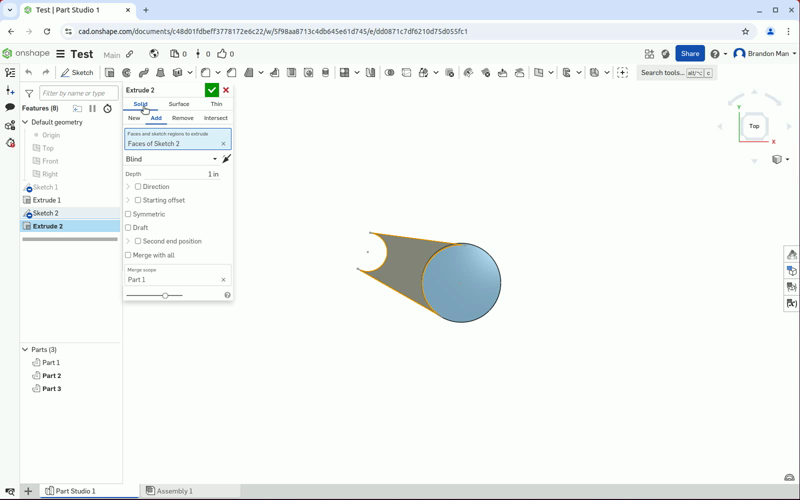
click(143, 106)
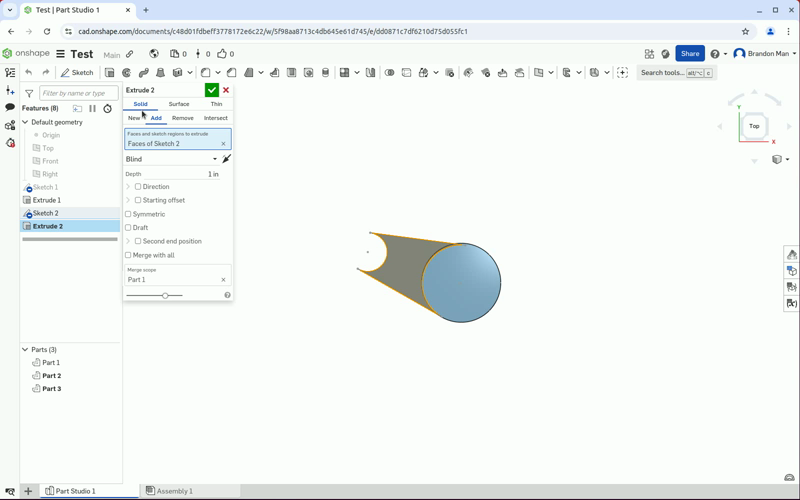
mouse_move(137, 120)
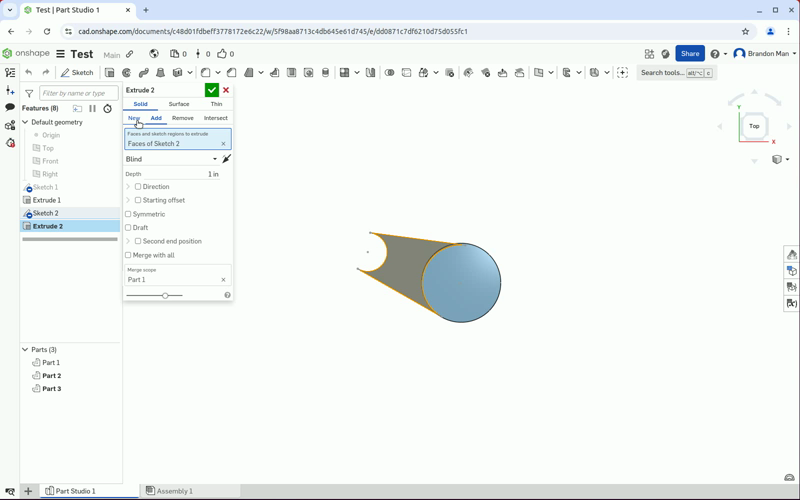
click(137, 120)
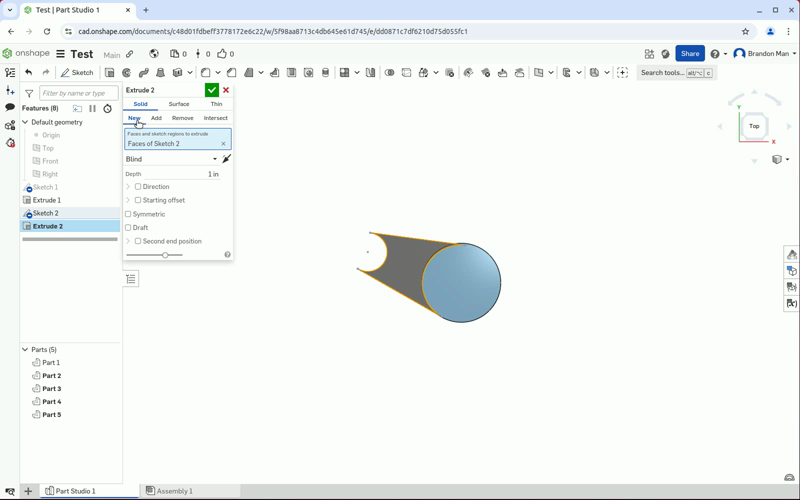
key(tab, 4)
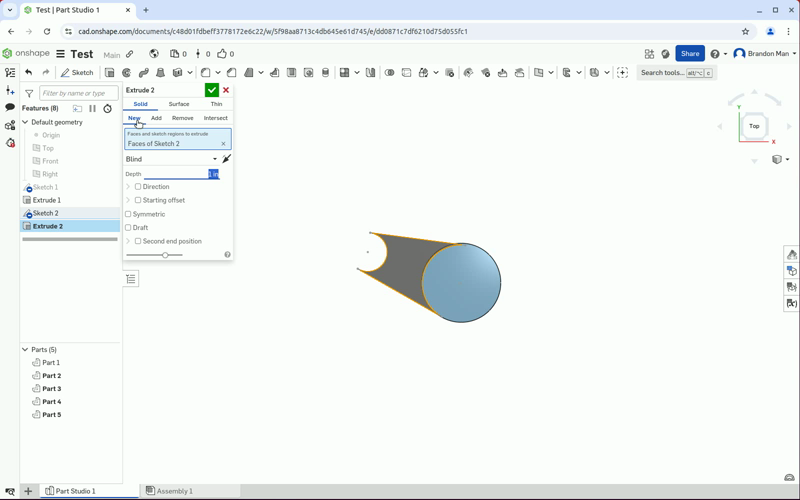
text(7.943)
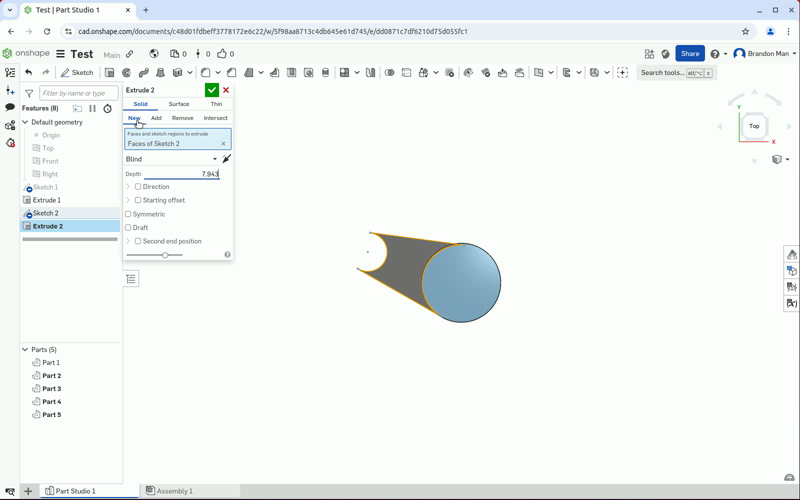
key(enter)
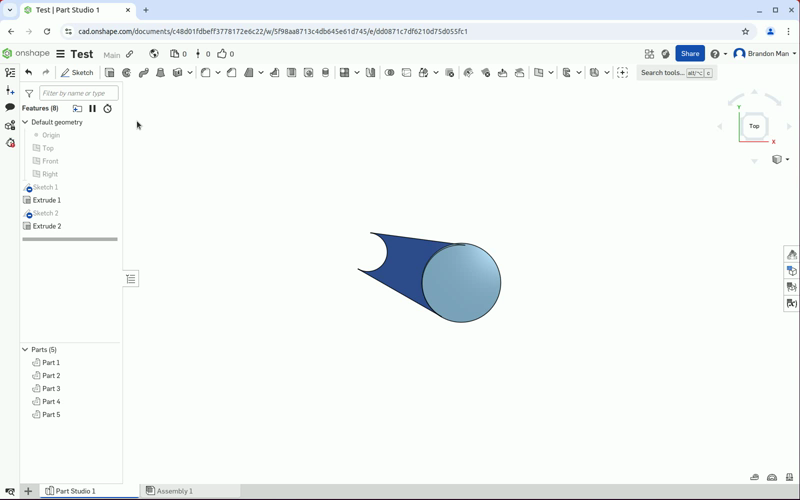
key(shift+h)
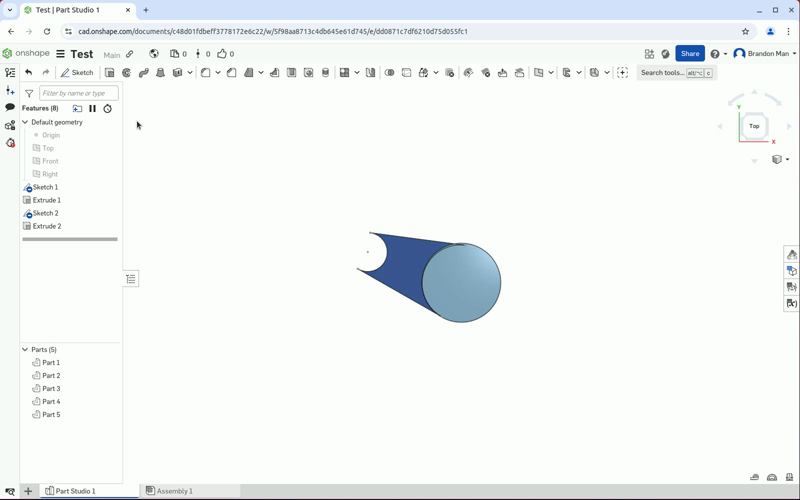
key(shift+h)
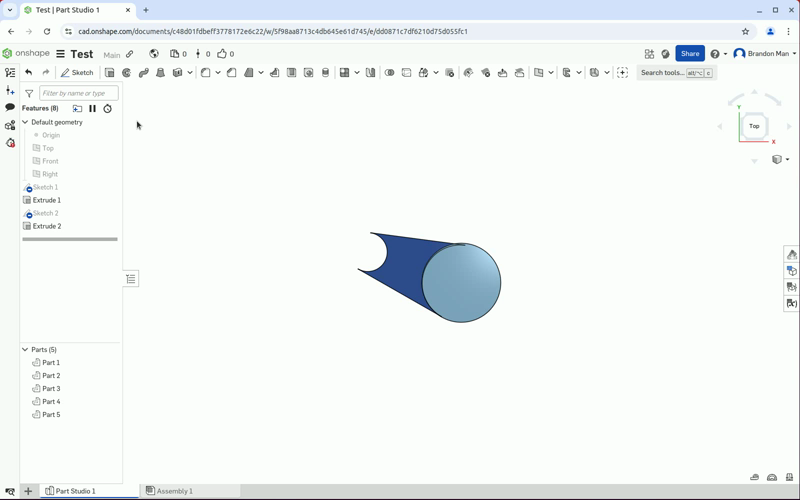
mouse_move(73, 189)
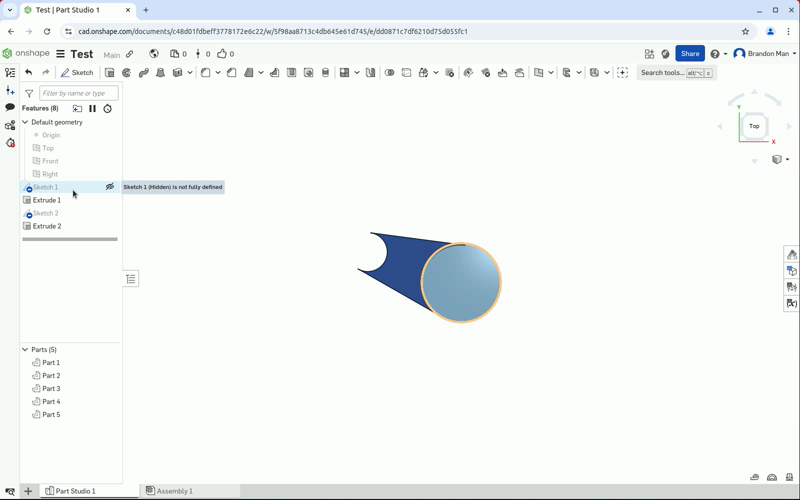
click(73, 189)
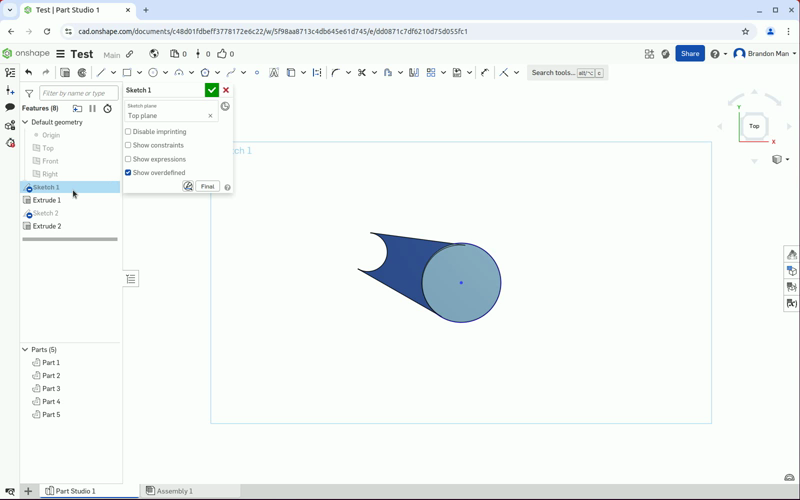
mouse_move(229, 92)
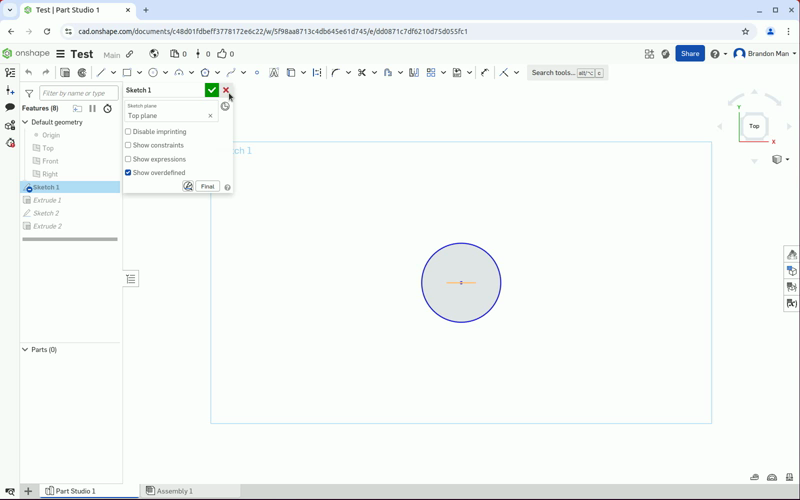
click(229, 92)
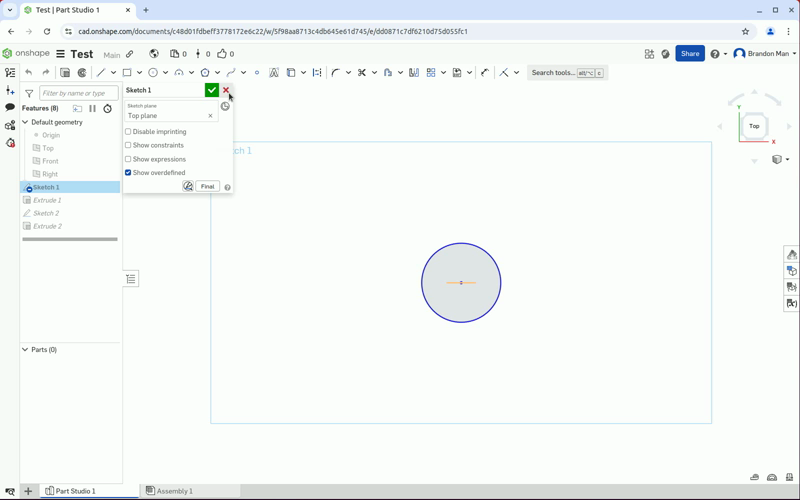
key(shift+s)
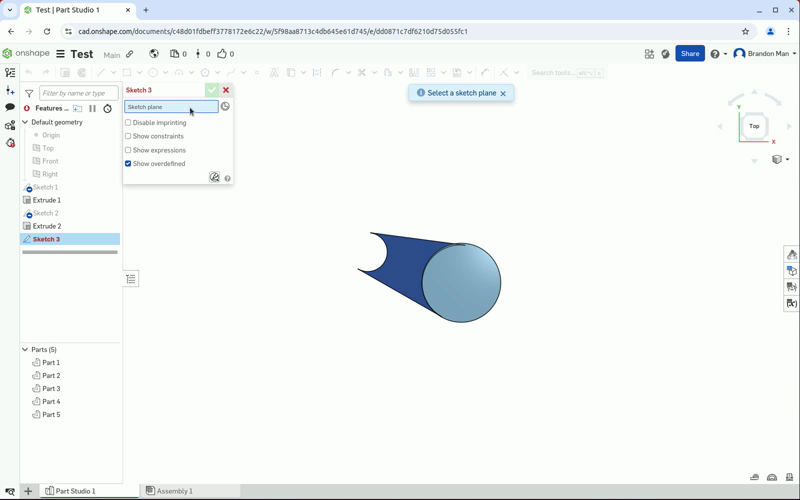
mouse_move(73, 150)
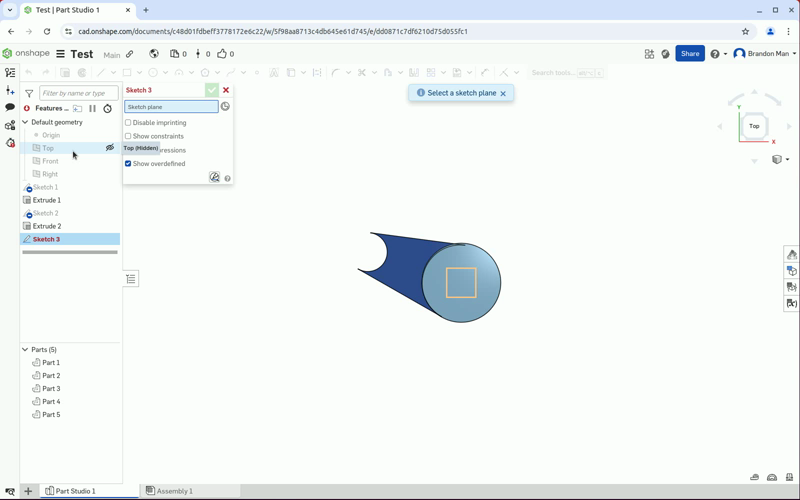
click(73, 150)
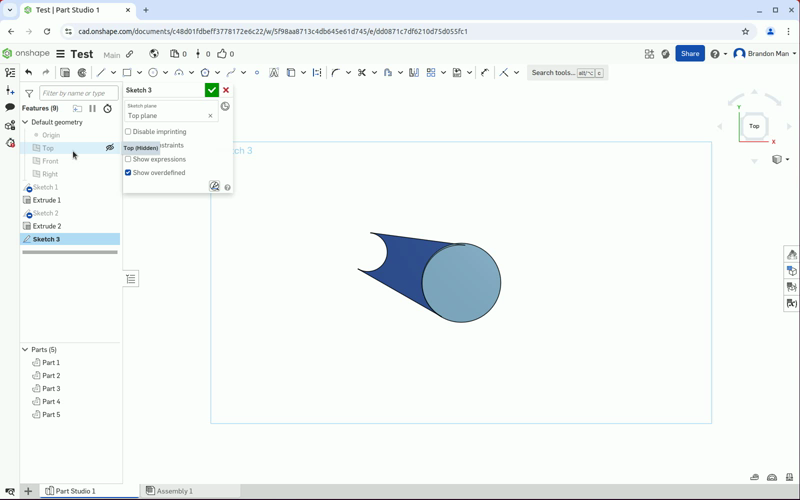
mouse_move(73, 352)
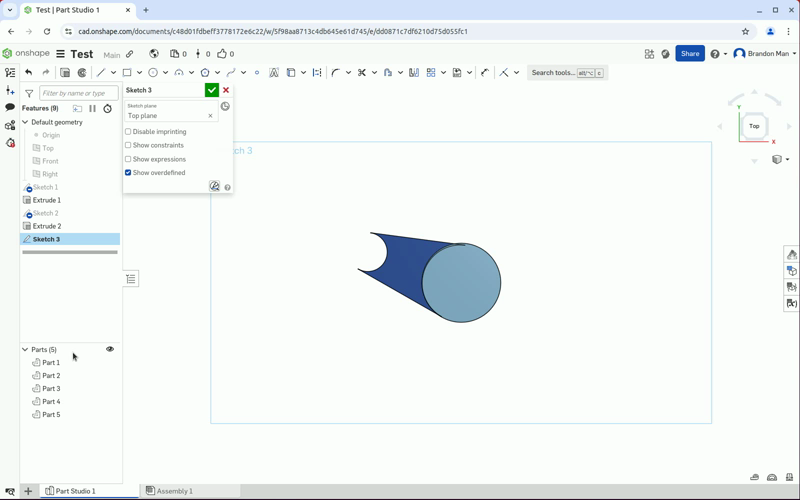
key(y)
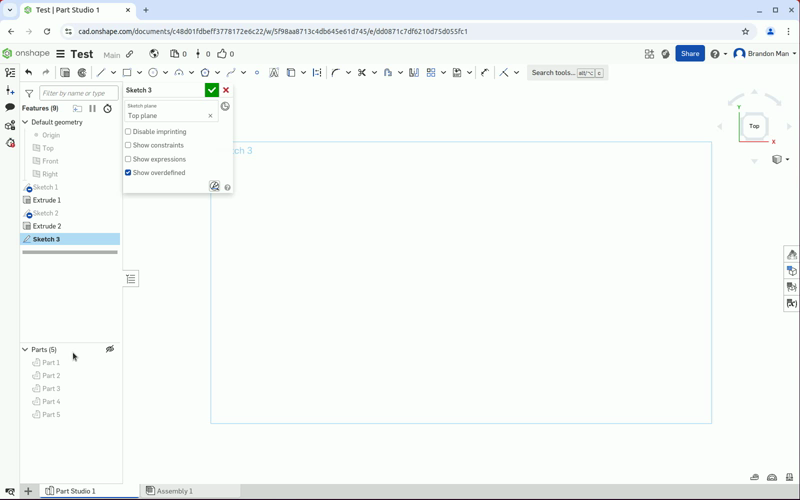
key(c)
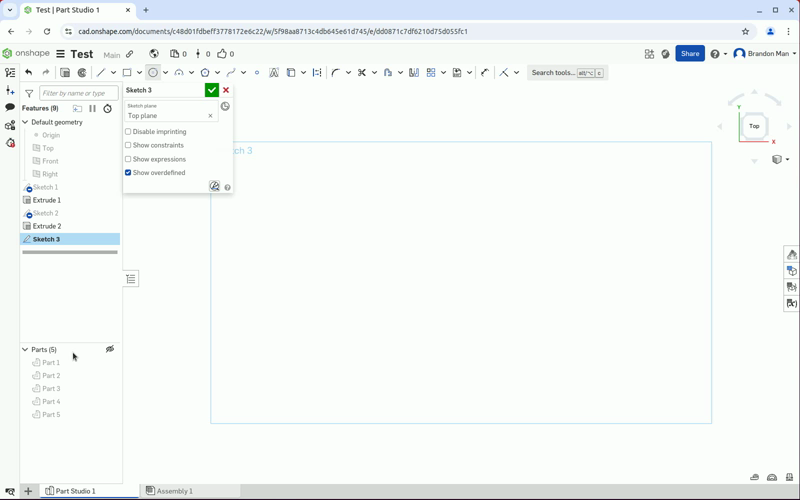
key_down(shift)
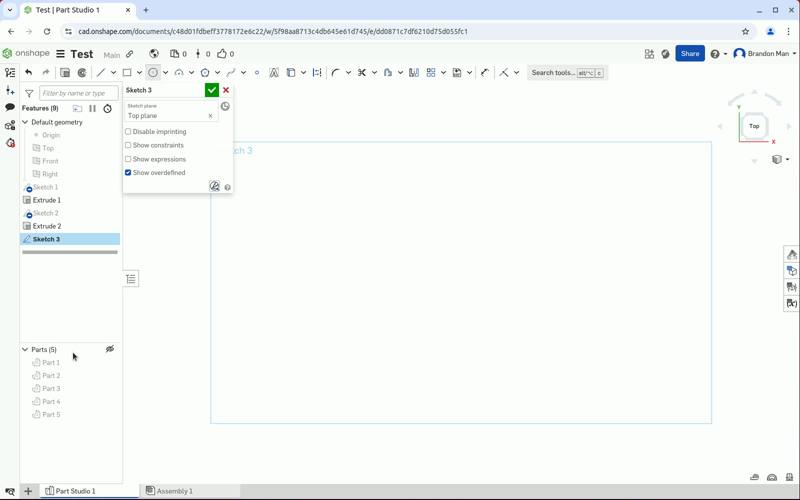
mouse_move(368, 252)
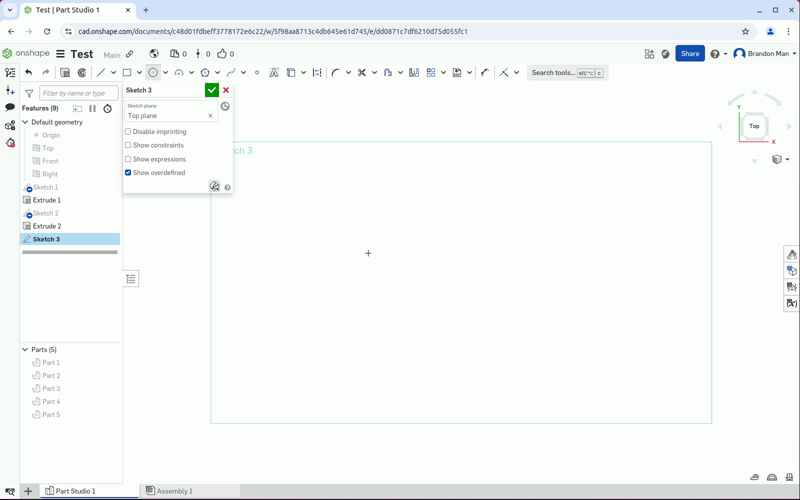
click(368, 252)
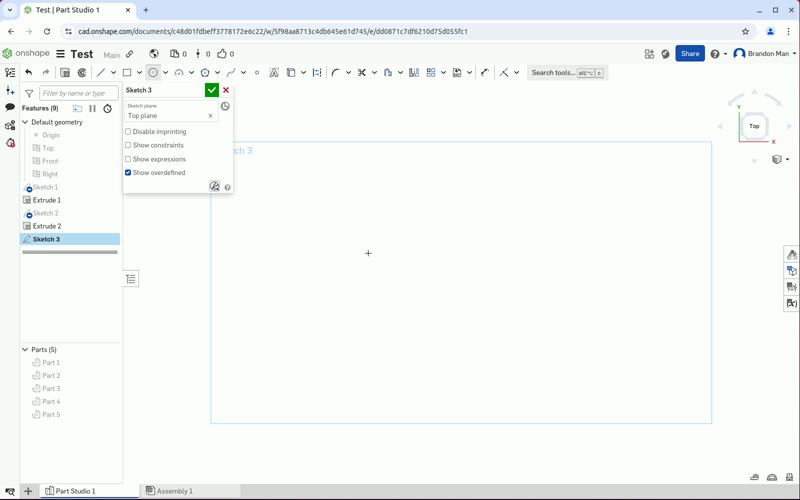
key_up(shift)
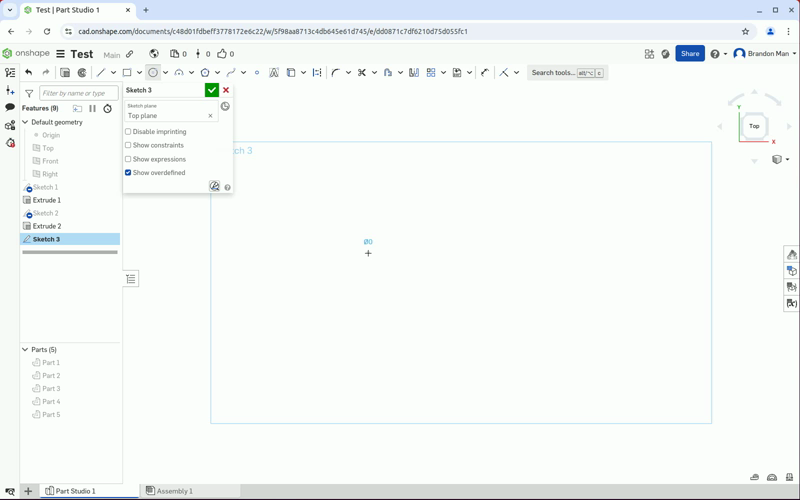
mouse_move(387, 252)
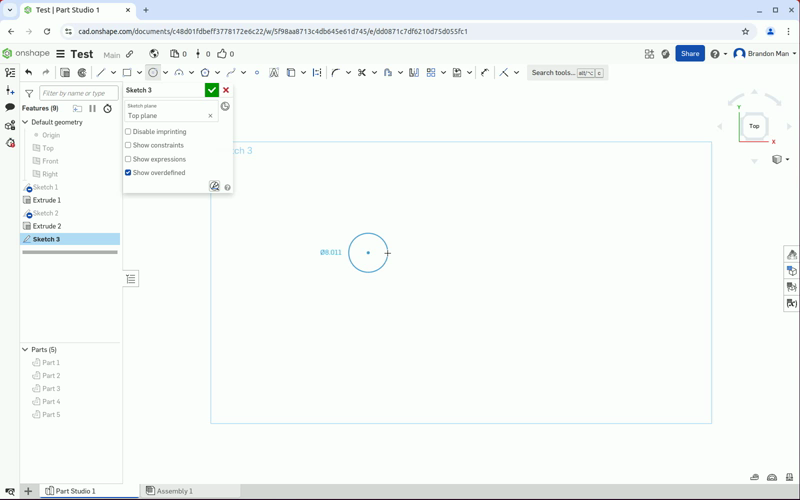
click(387, 252)
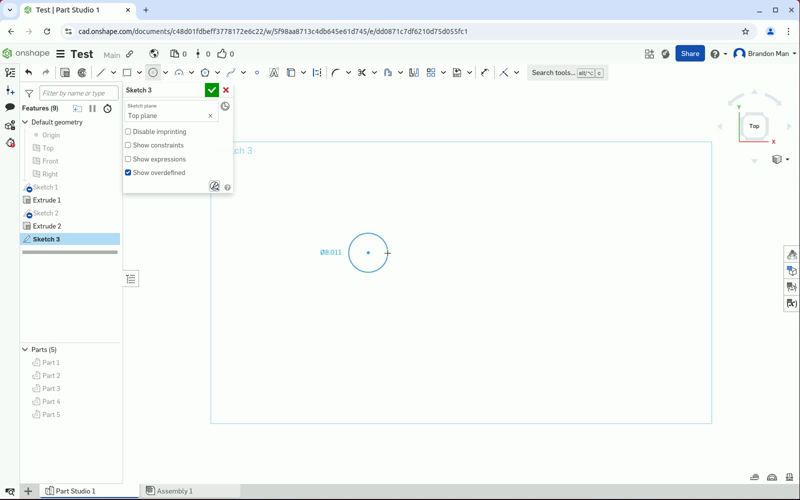
key(esc)
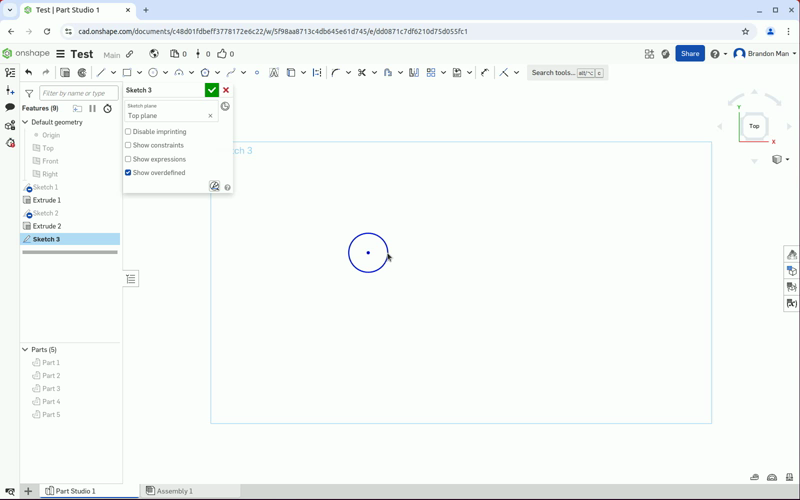
mouse_move(351, 251)
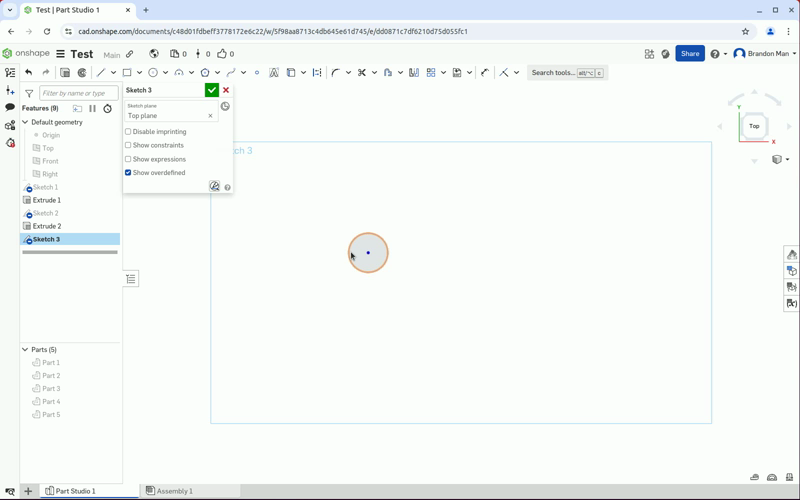
scroll(6)
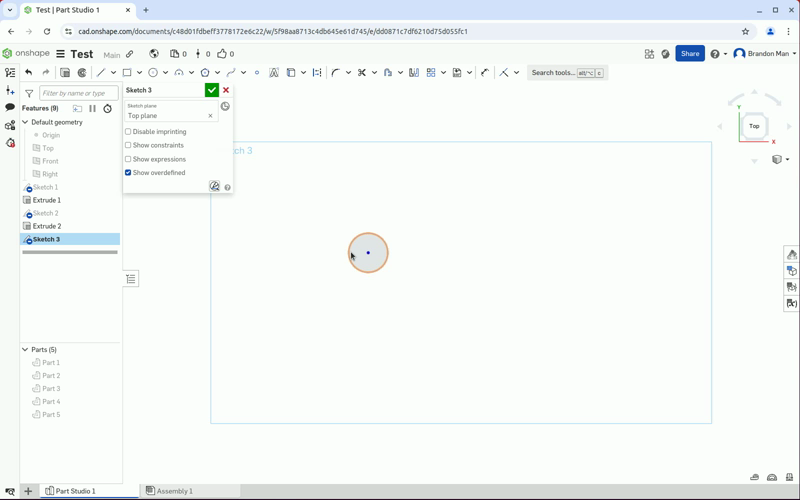
scroll(6)
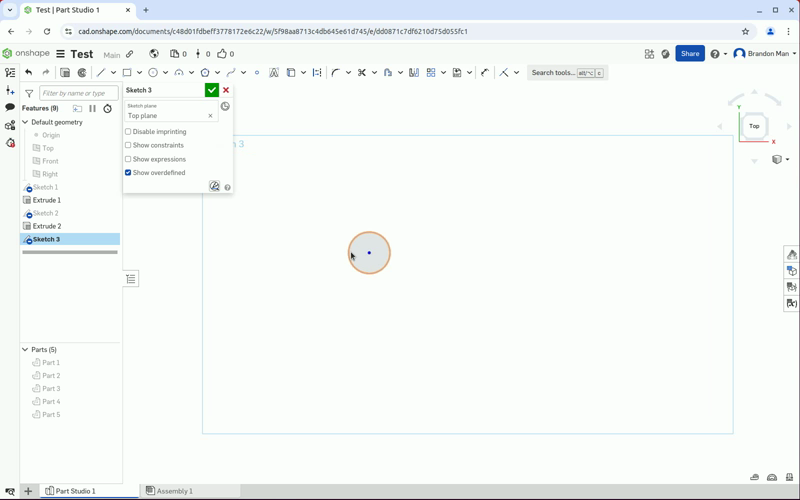
scroll(6)
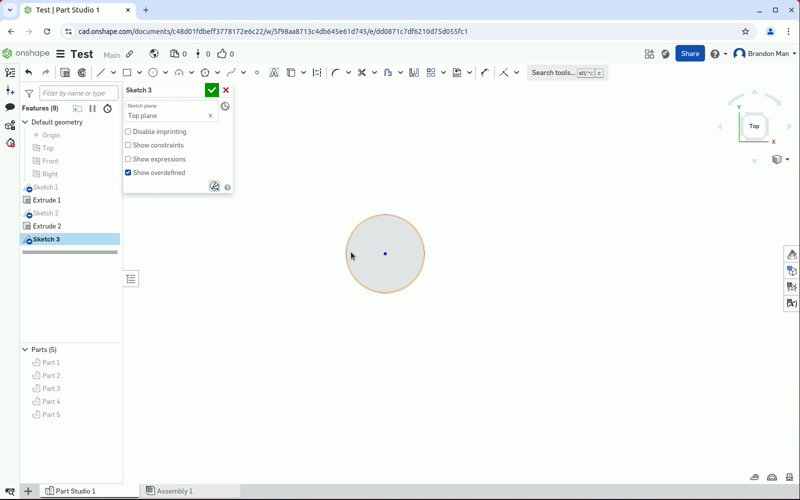
scroll(6)
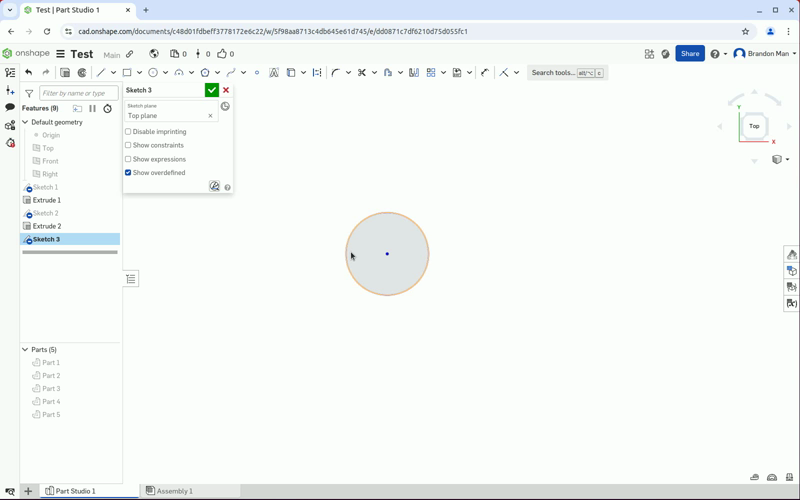
scroll(6)
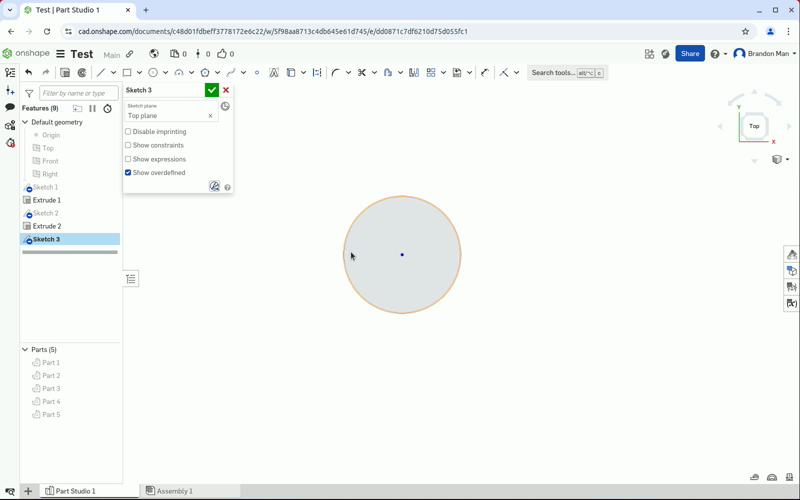
scroll(6)
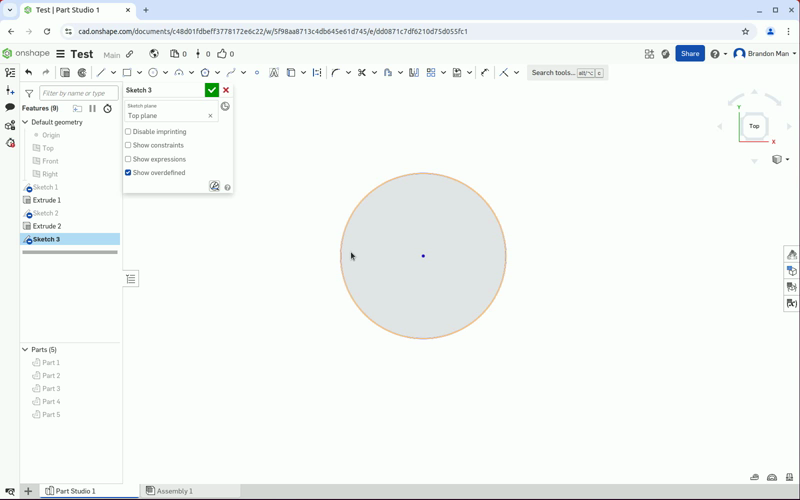
scroll(6)
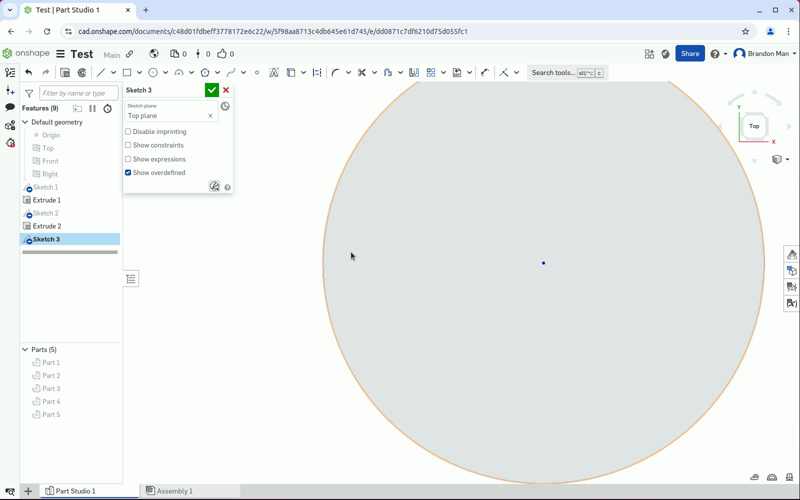
click(351, 251)
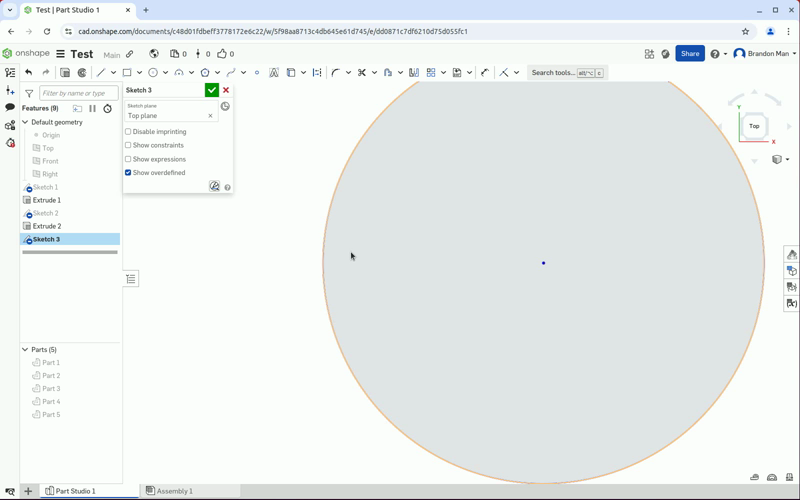
scroll(-6)
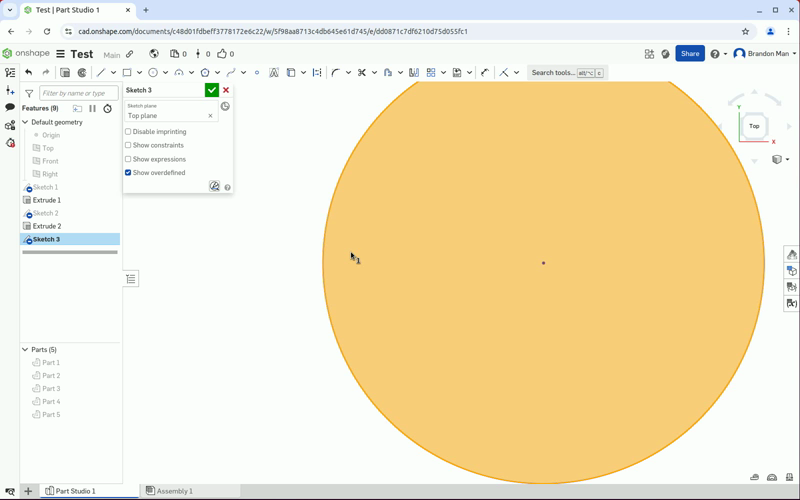
scroll(-6)
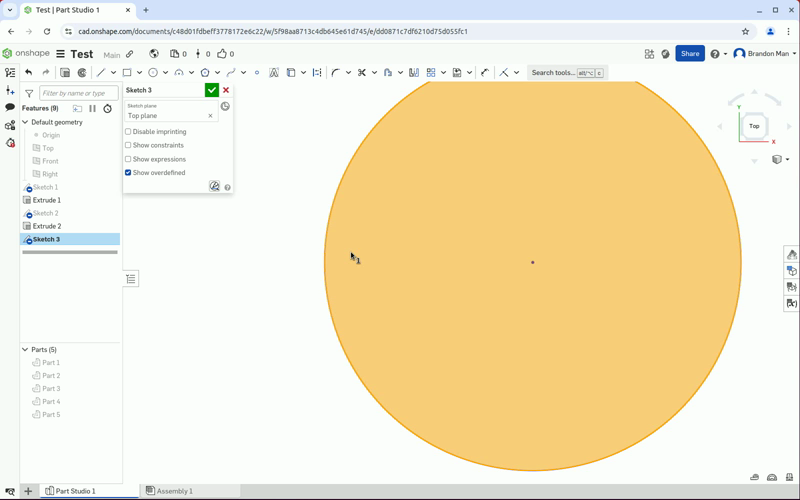
scroll(-6)
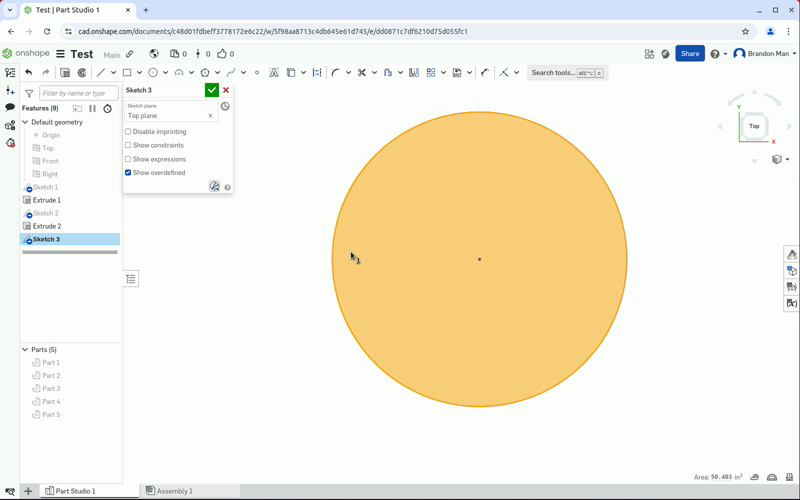
scroll(-6)
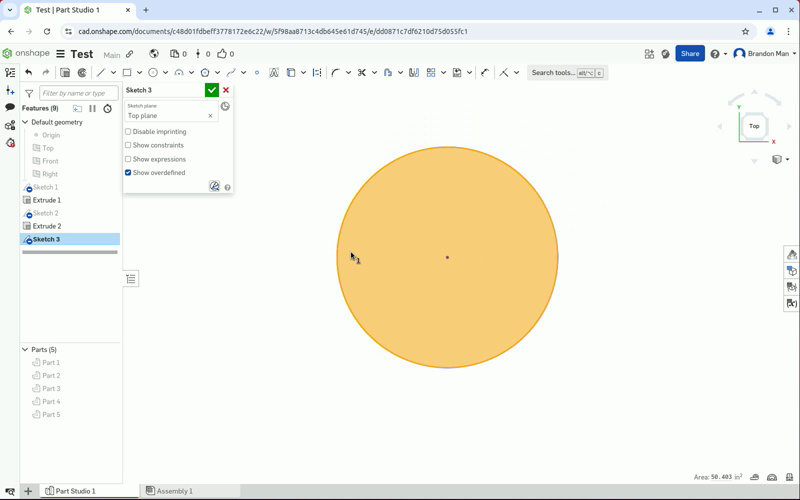
scroll(-6)
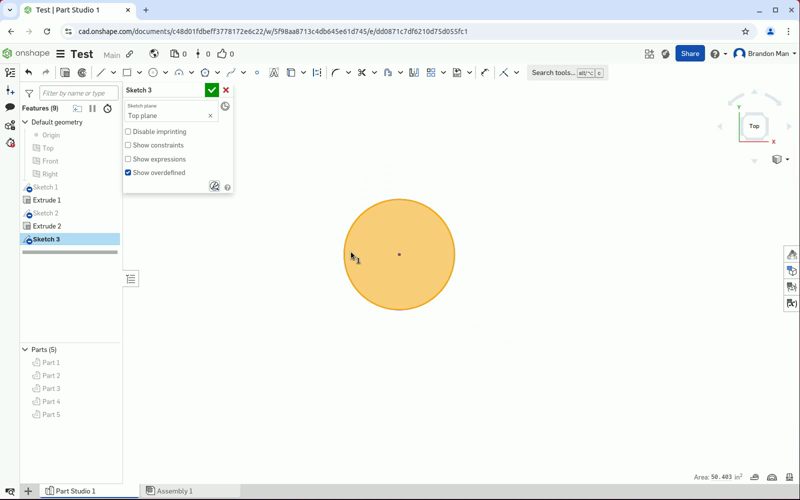
scroll(-6)
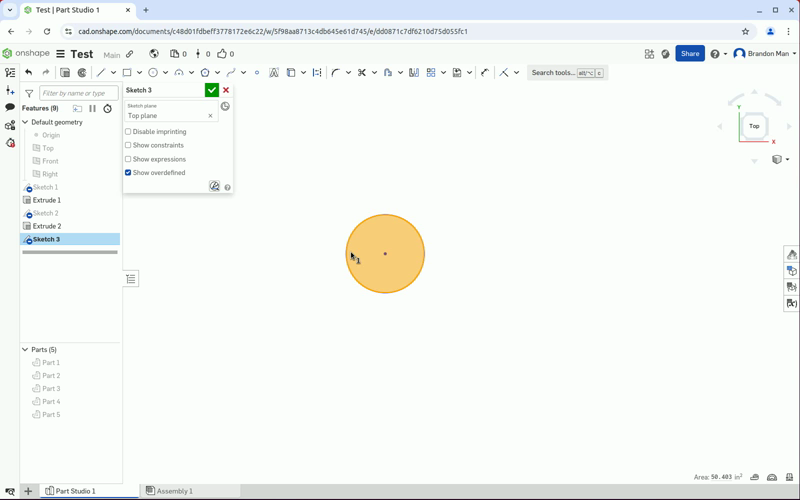
scroll(-6)
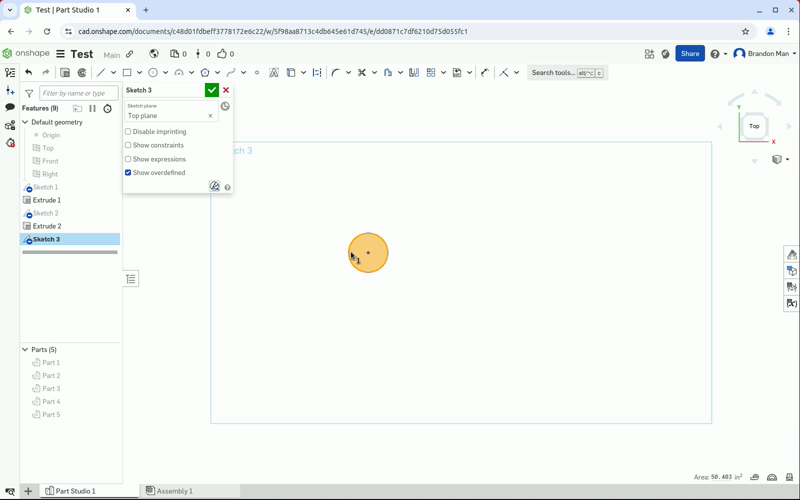
mouse_move(73, 352)
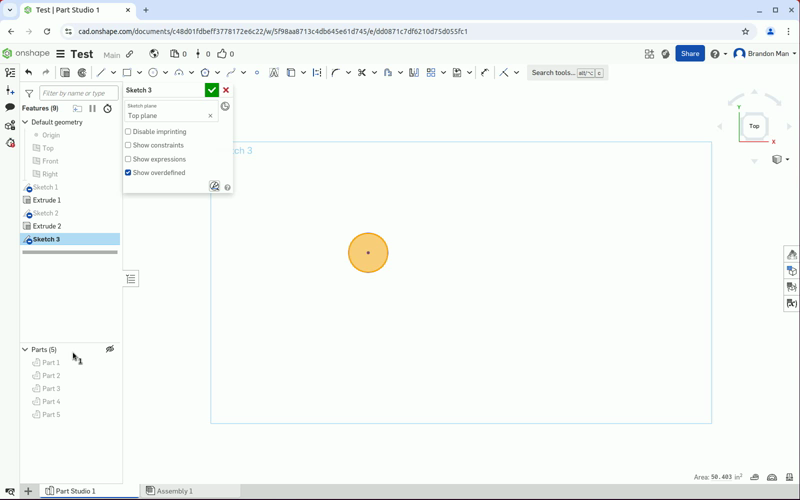
key(shift+y)
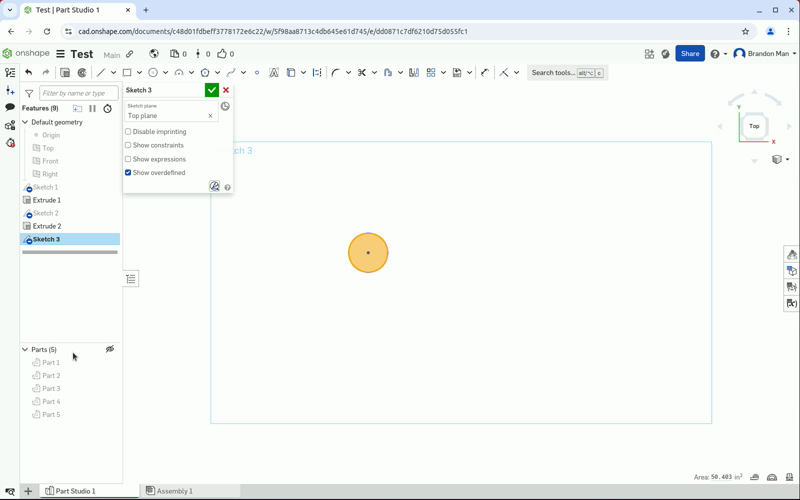
key(shift+e)
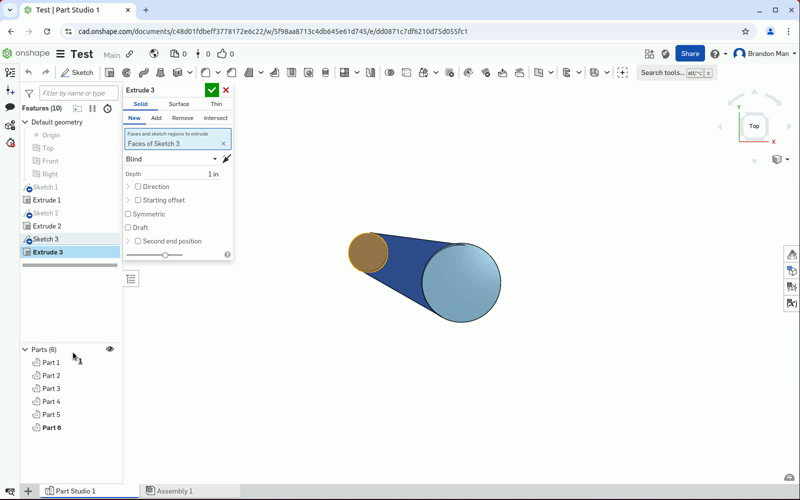
mouse_move(143, 106)
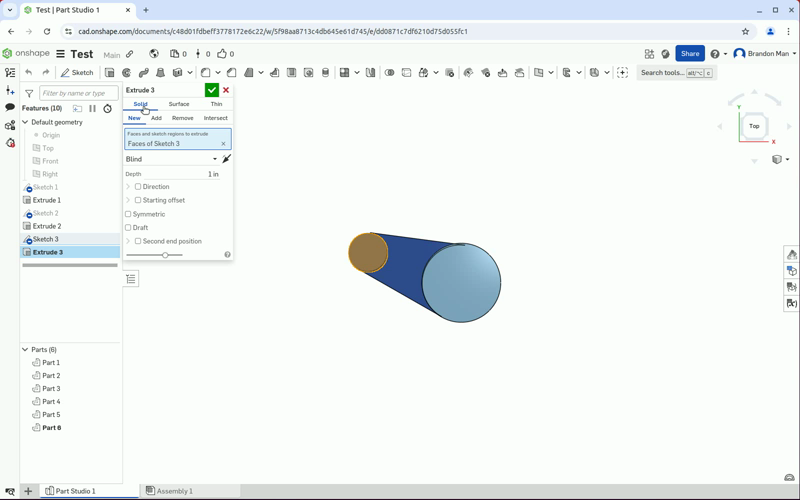
click(143, 106)
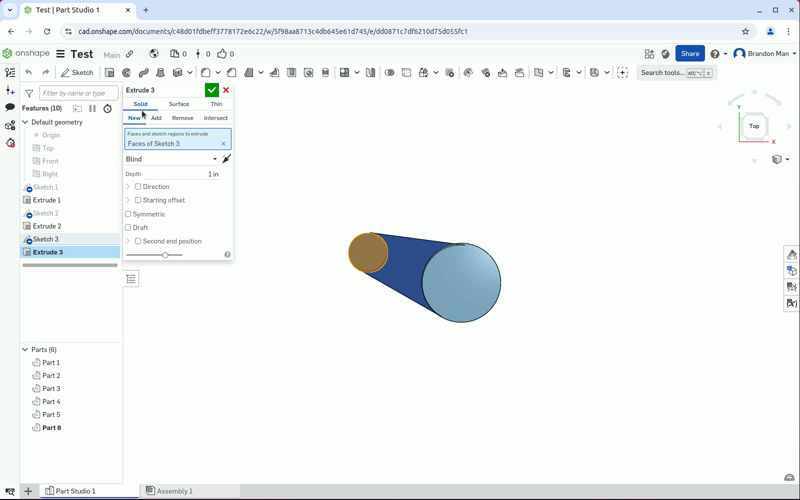
mouse_move(137, 120)
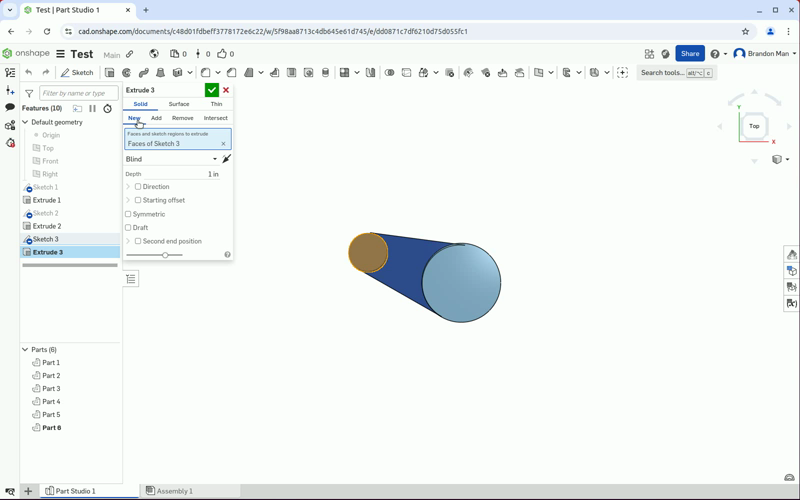
click(137, 120)
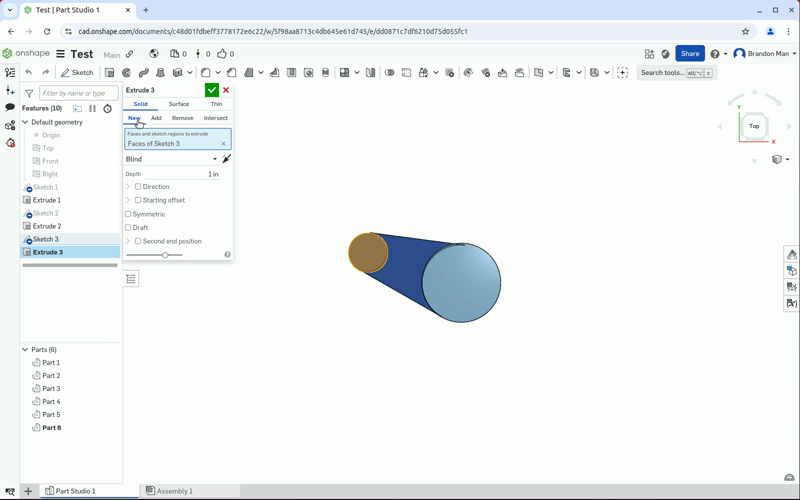
key(tab, 4)
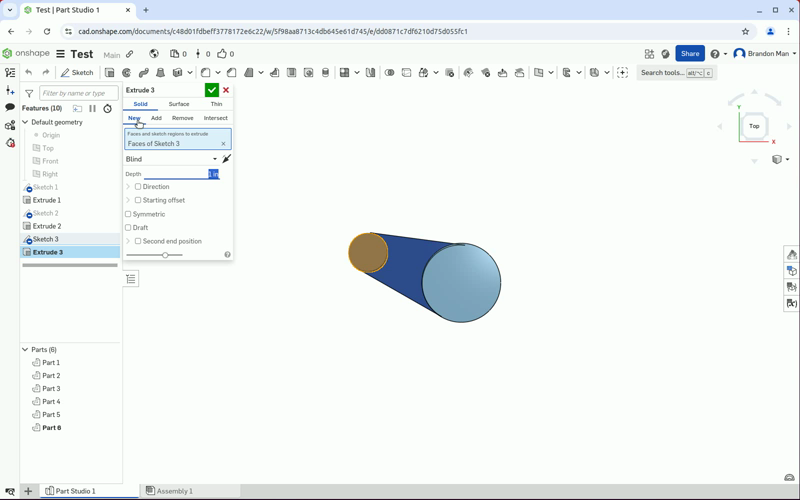
text(7.943)
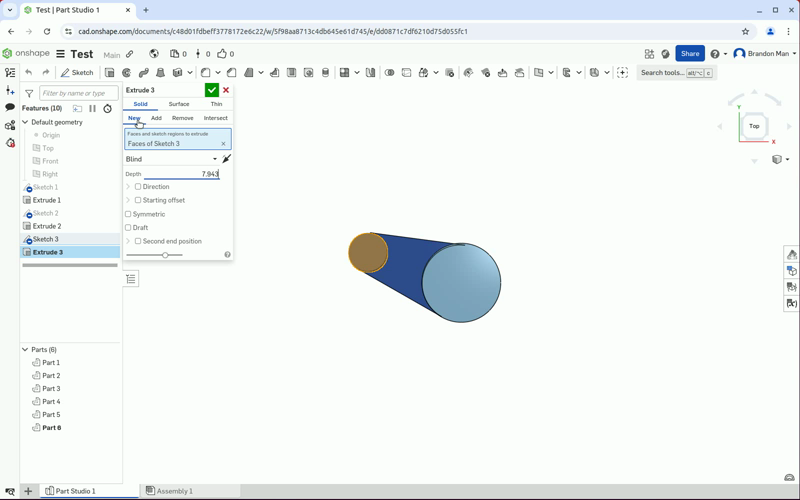
key(enter)
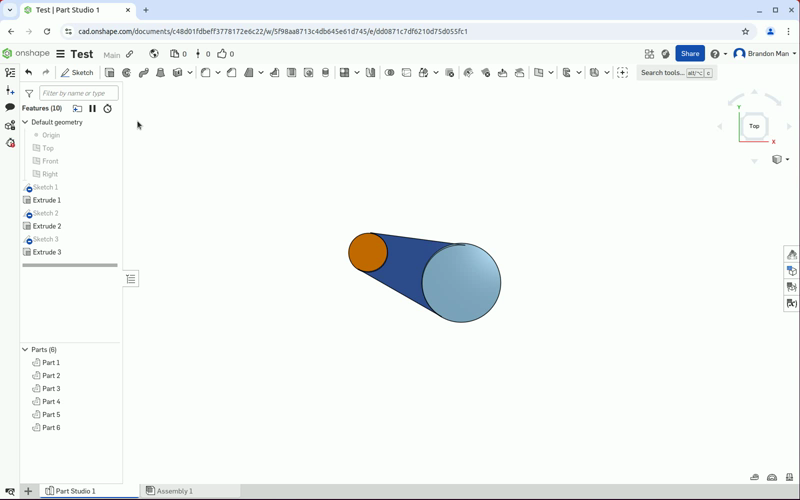
key(shift+h)
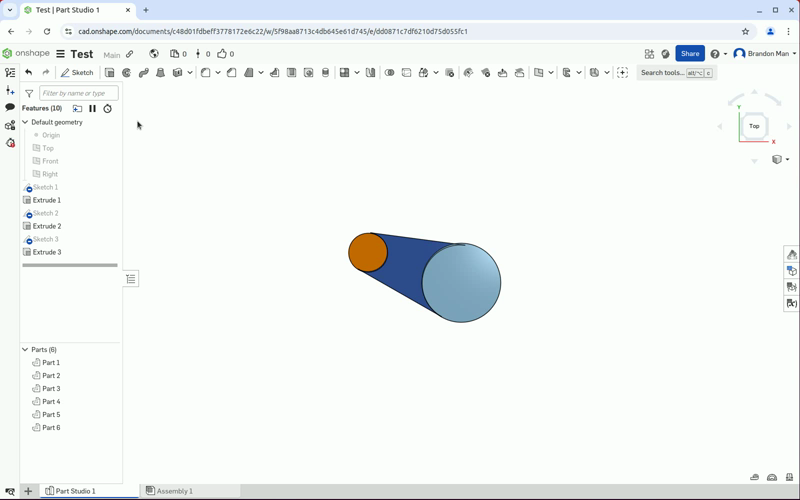
key(shift+h)
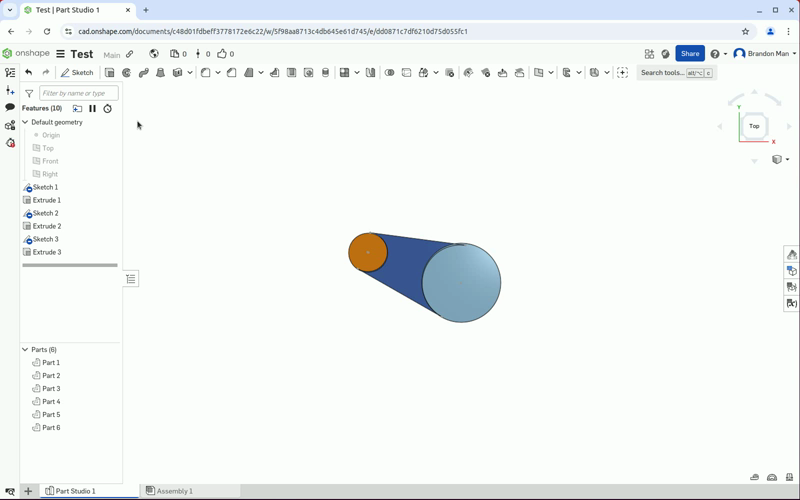
key(shift+7)
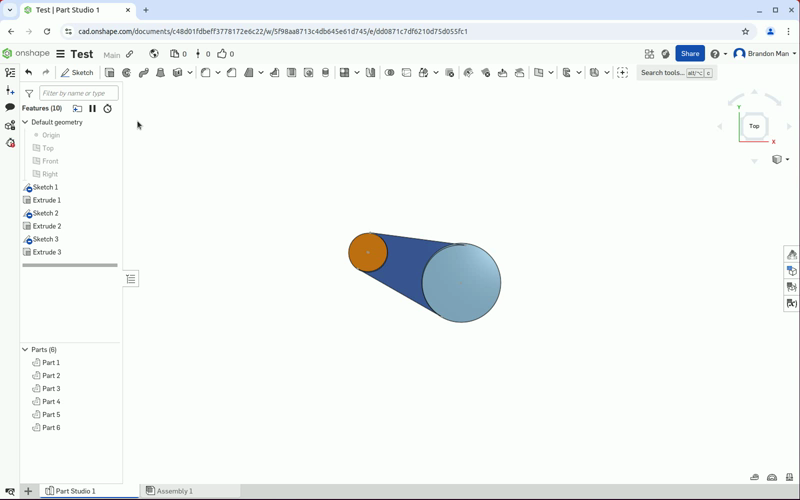
key(up, 3)
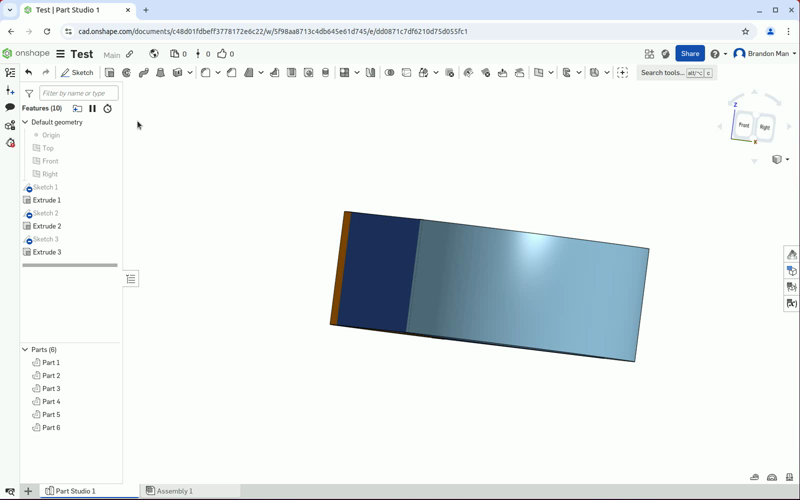
key(left, 3)
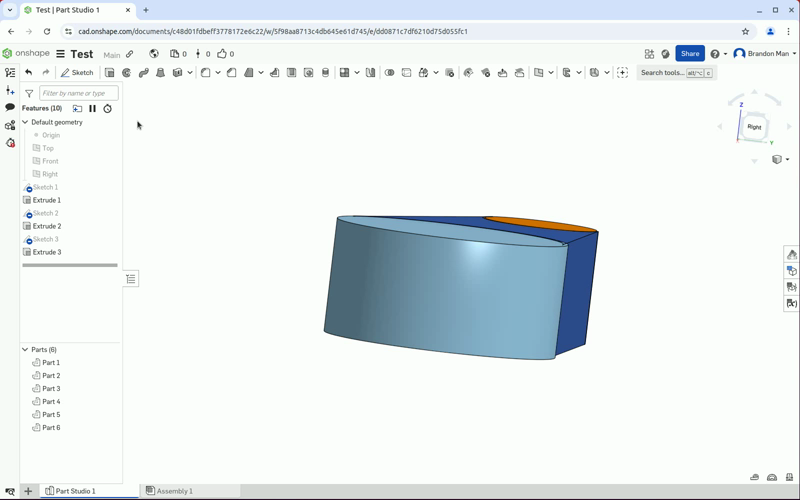
key(right, 3)
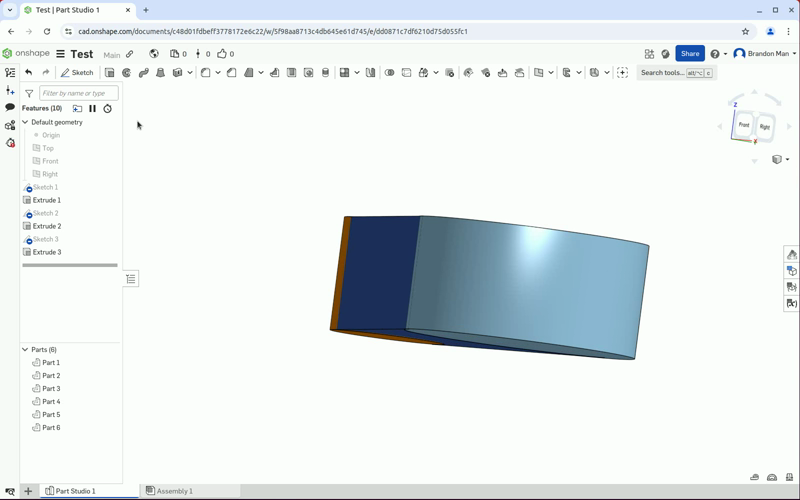
key(down, 3)
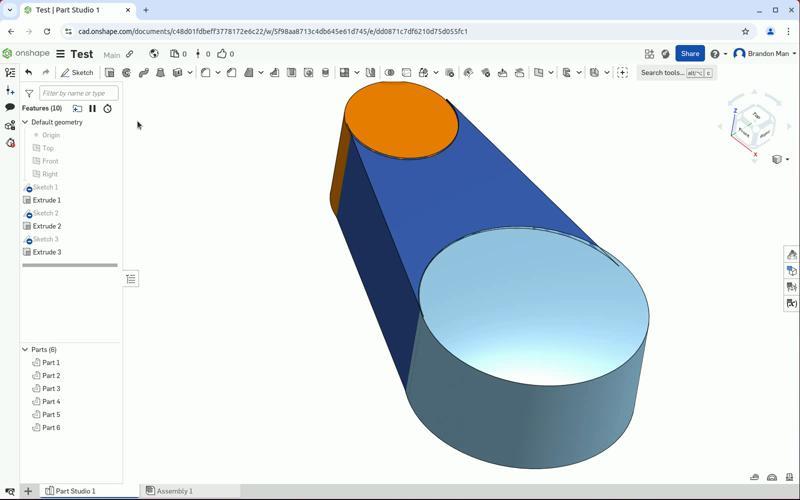
mouse_move(73, 189)
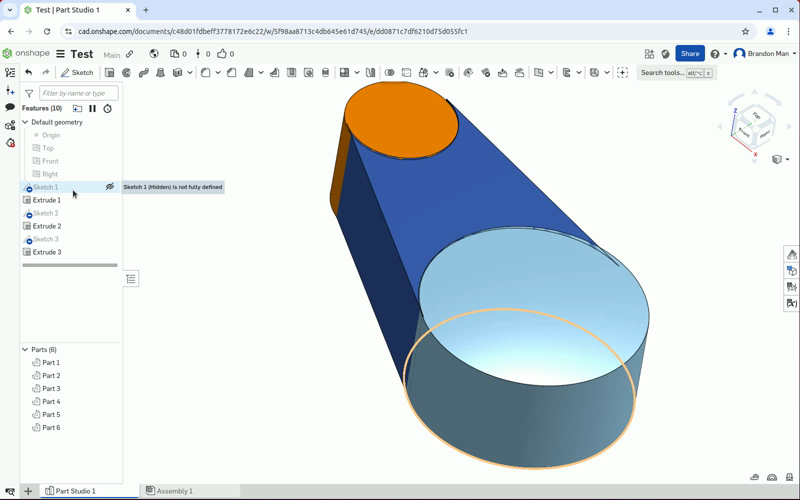
click(73, 189)